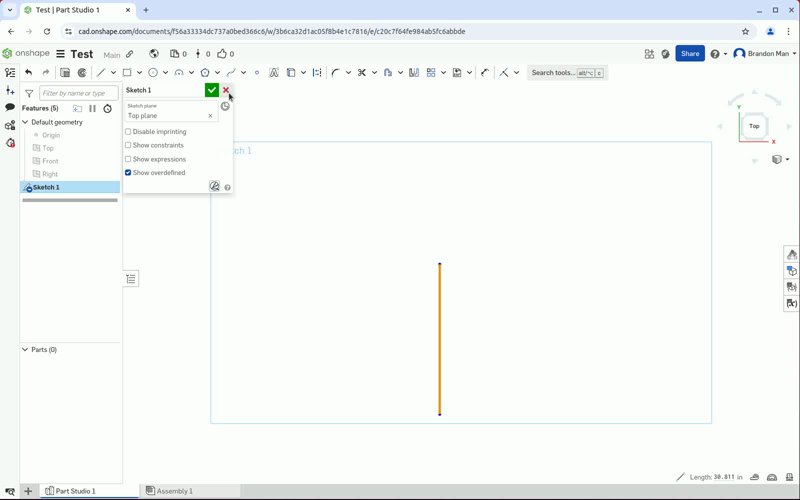
key(shift+h)
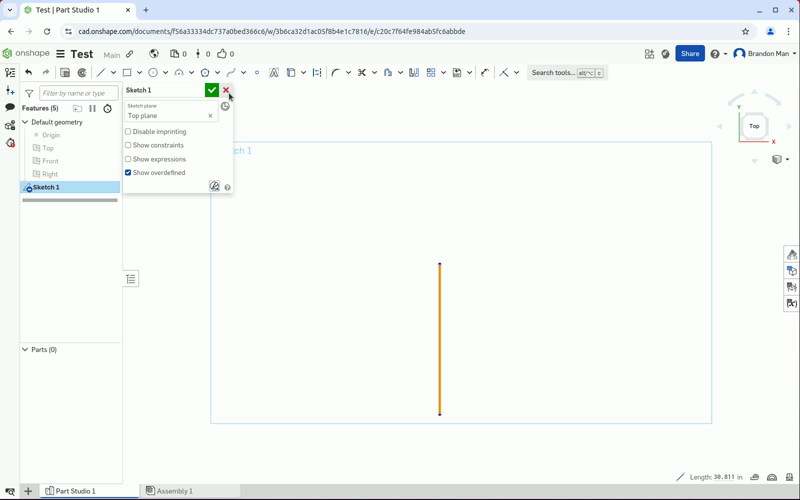
key(shift+s)
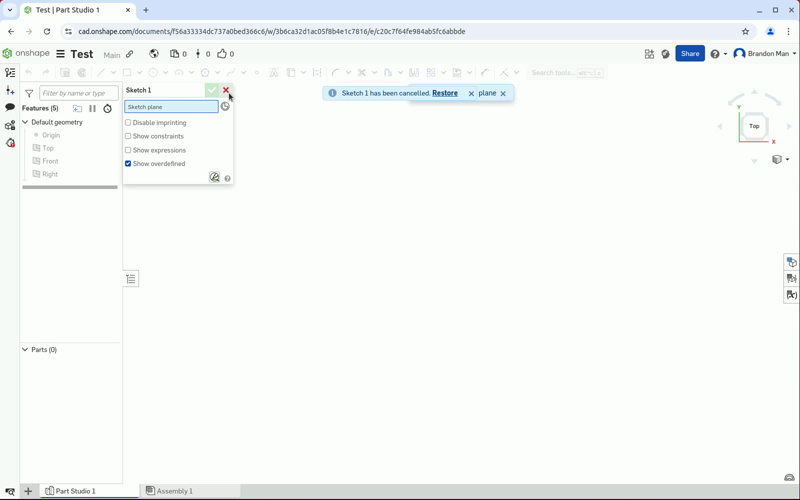
mouse_move(73, 150)
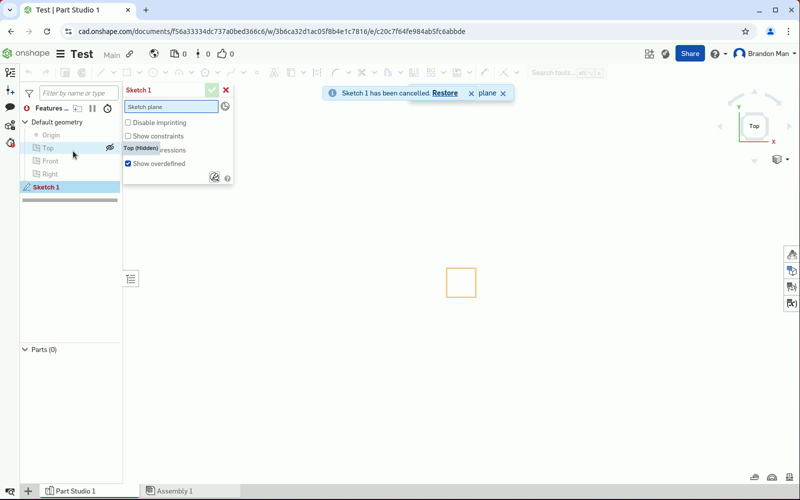
click(73, 150)
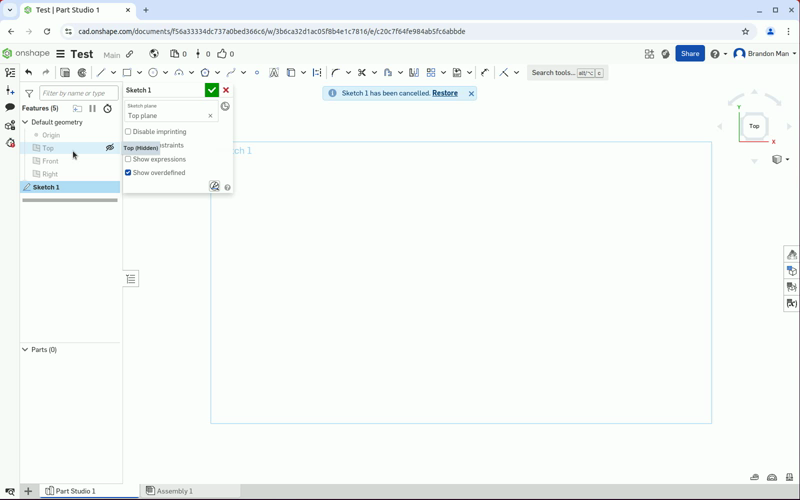
mouse_move(73, 352)
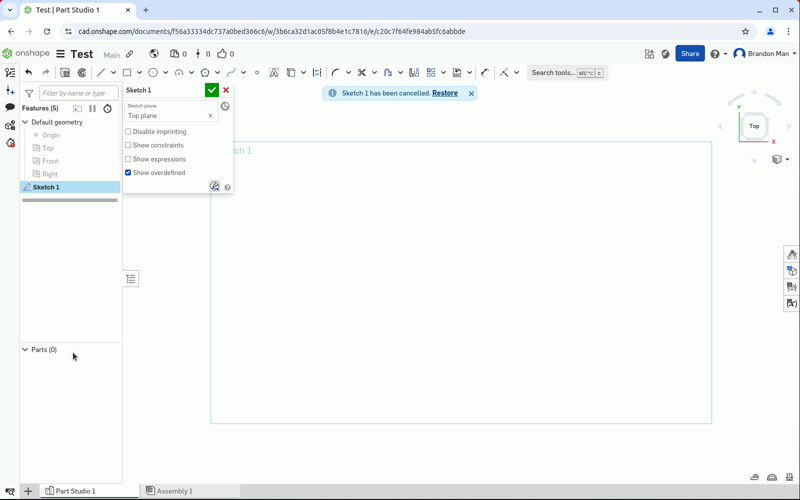
key(y)
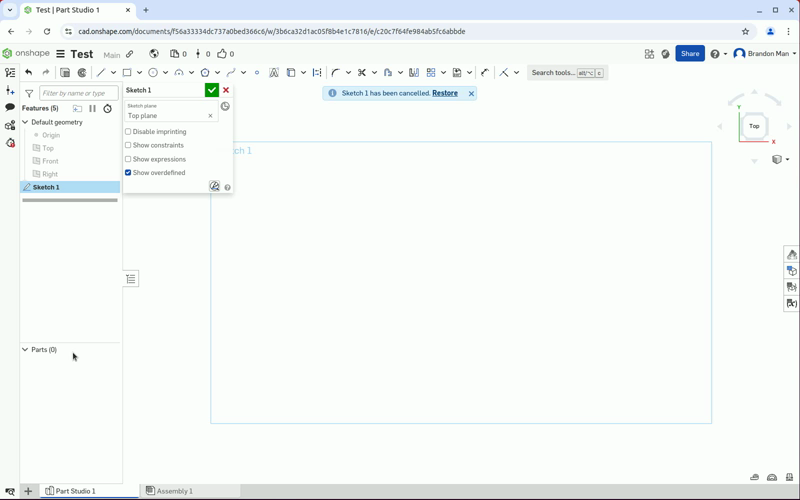
key(c)
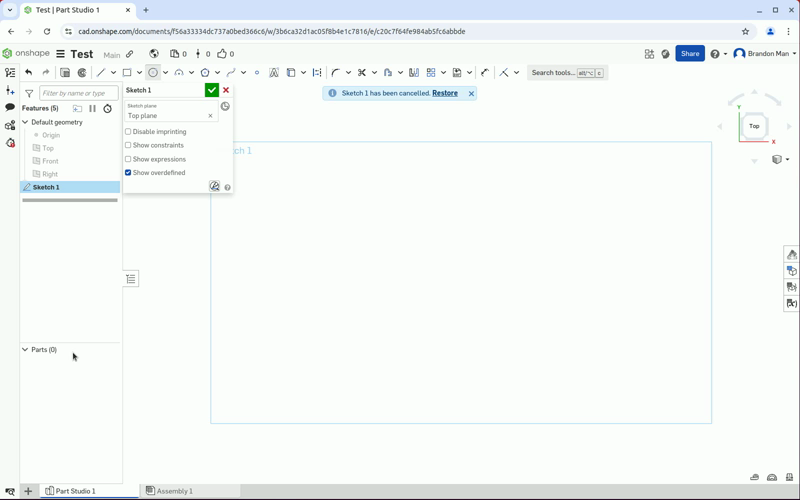
key_down(shift)
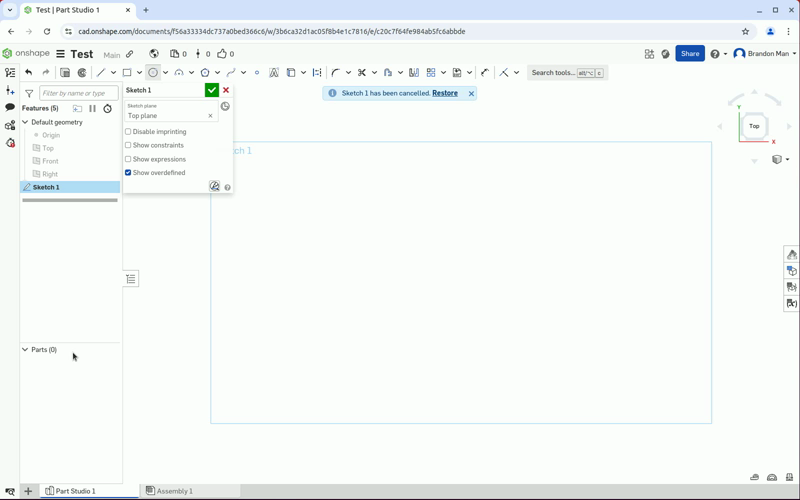
mouse_move(461, 282)
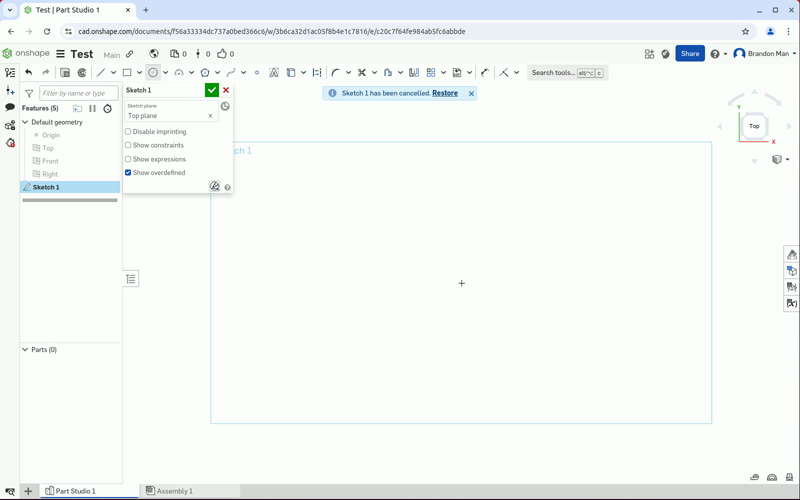
click(461, 282)
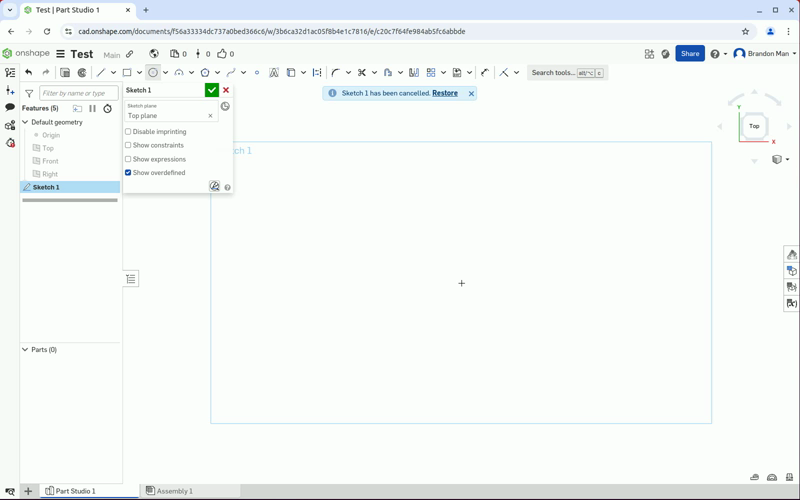
key_up(shift)
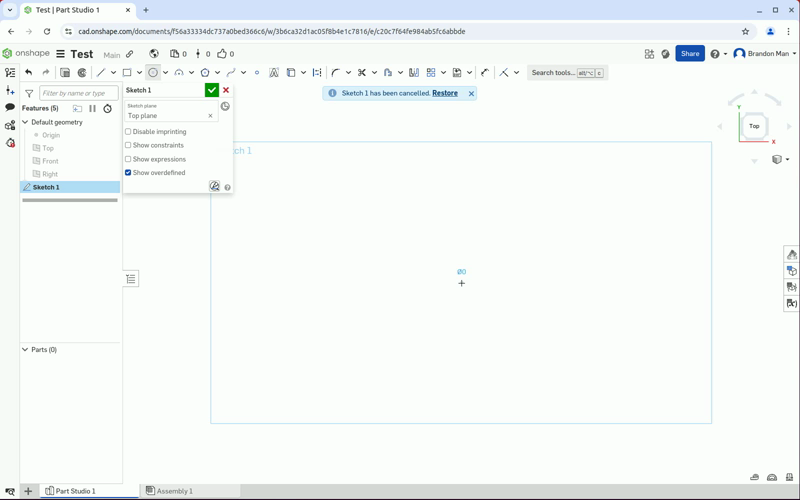
mouse_move(564, 282)
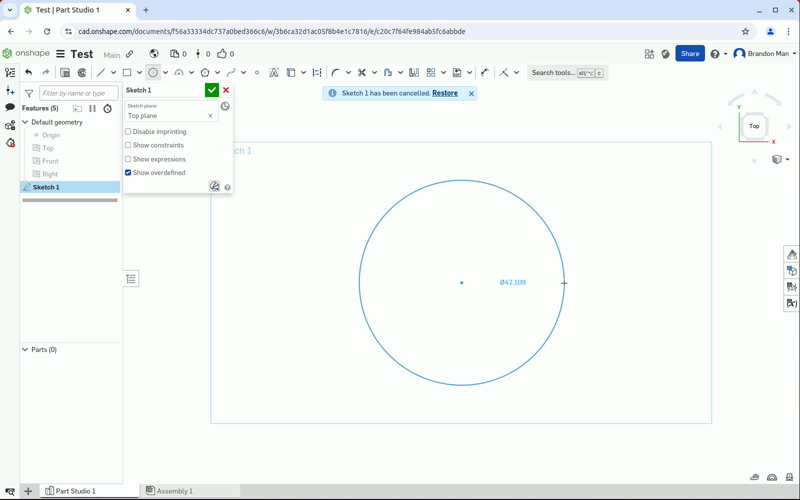
click(564, 282)
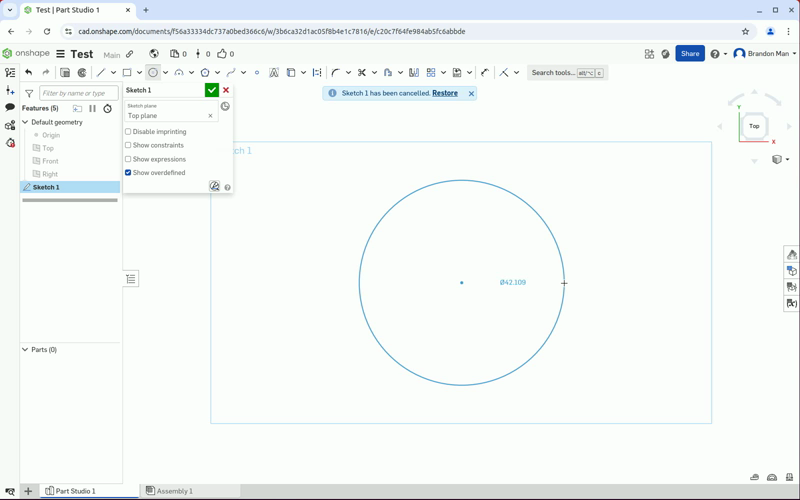
key(esc)
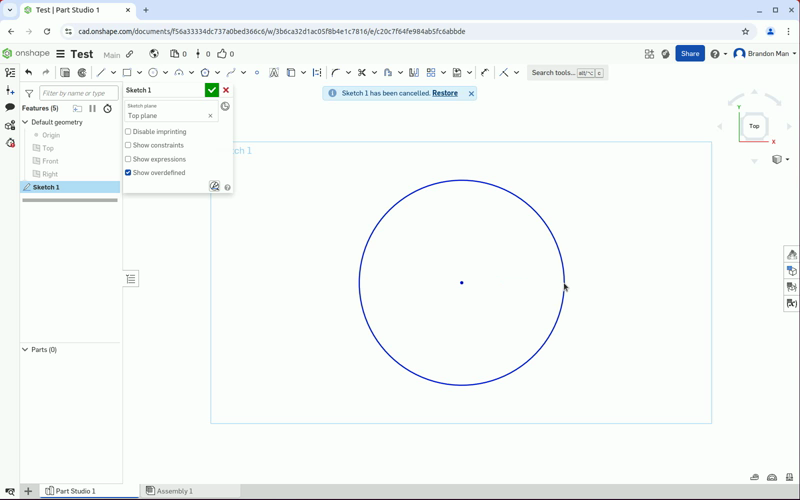
mouse_move(513, 326)
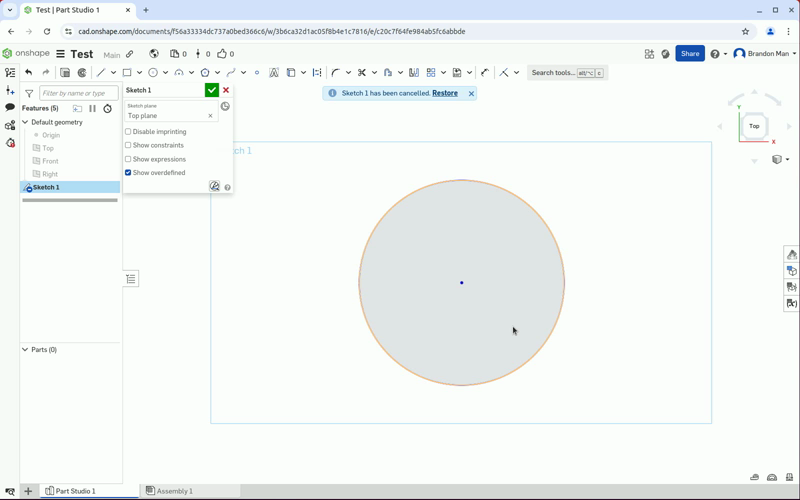
click(513, 326)
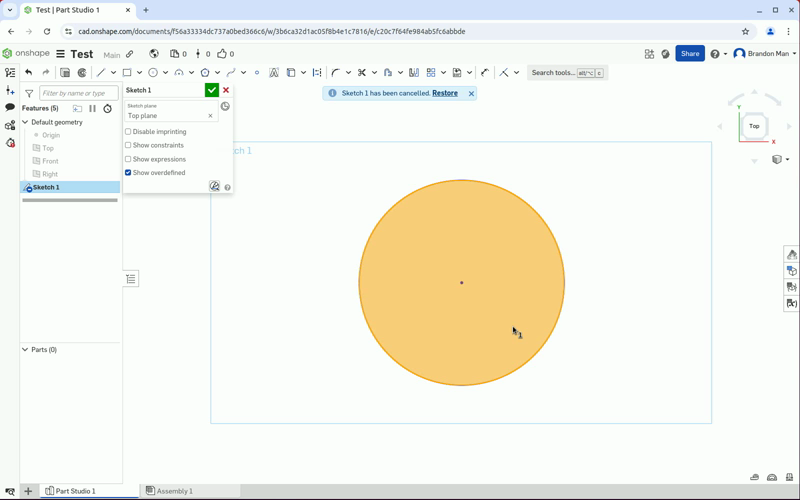
mouse_move(73, 352)
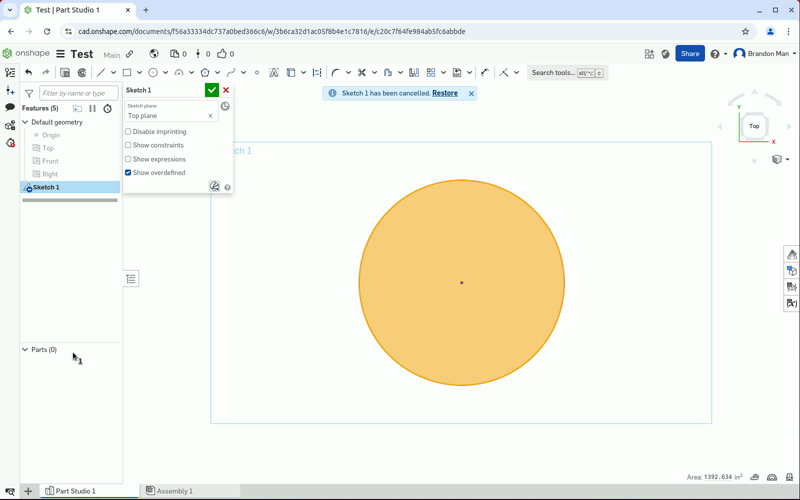
key(shift+y)
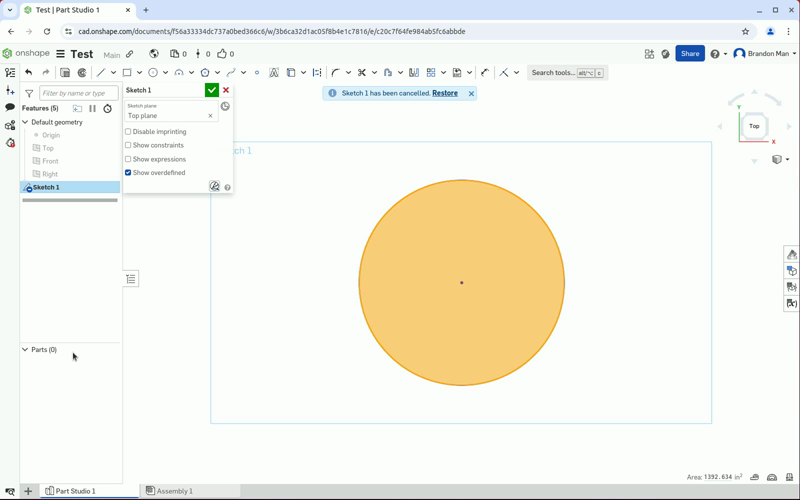
key(shift+e)
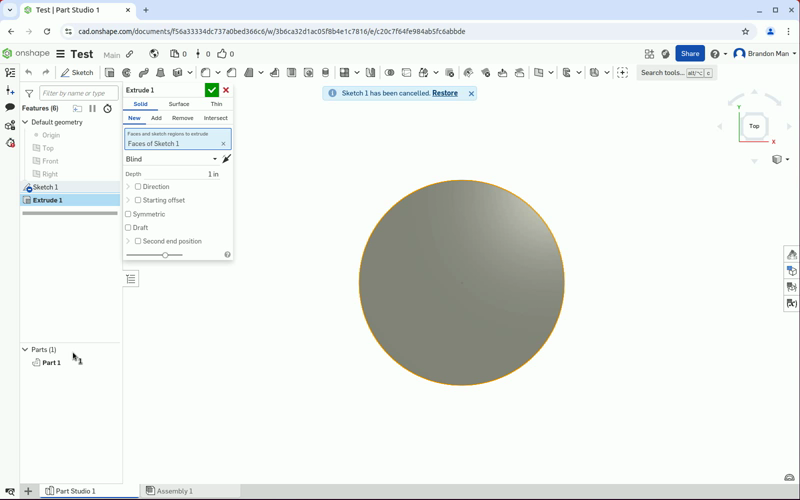
mouse_move(143, 106)
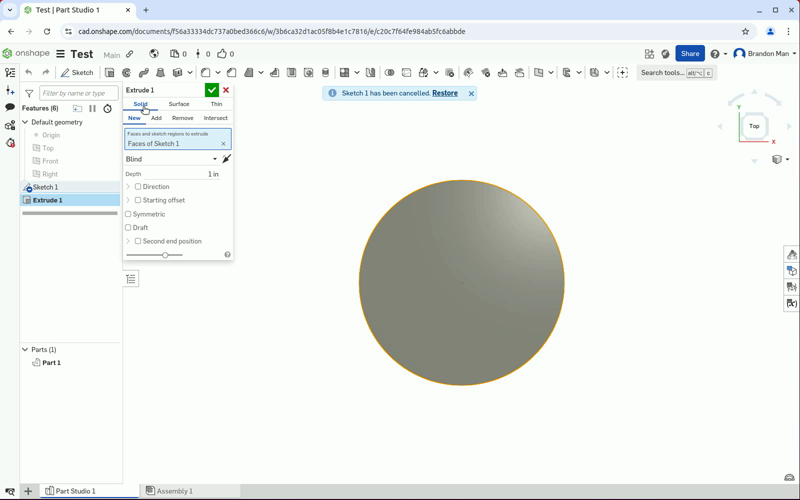
click(143, 106)
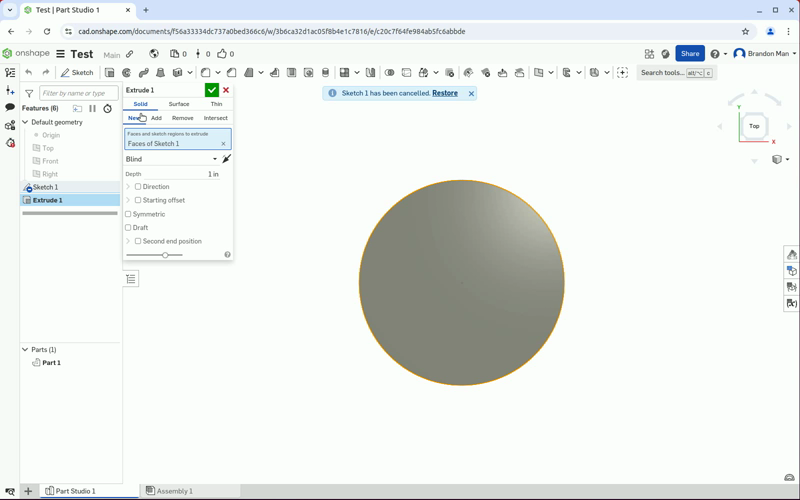
mouse_move(137, 120)
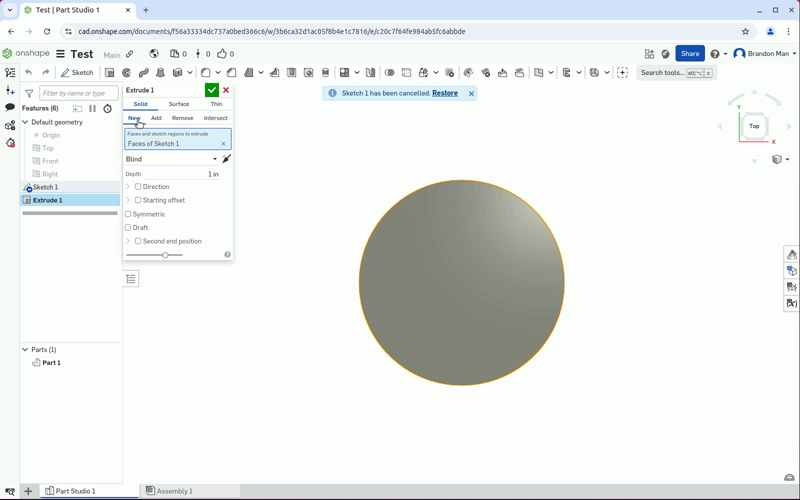
click(137, 120)
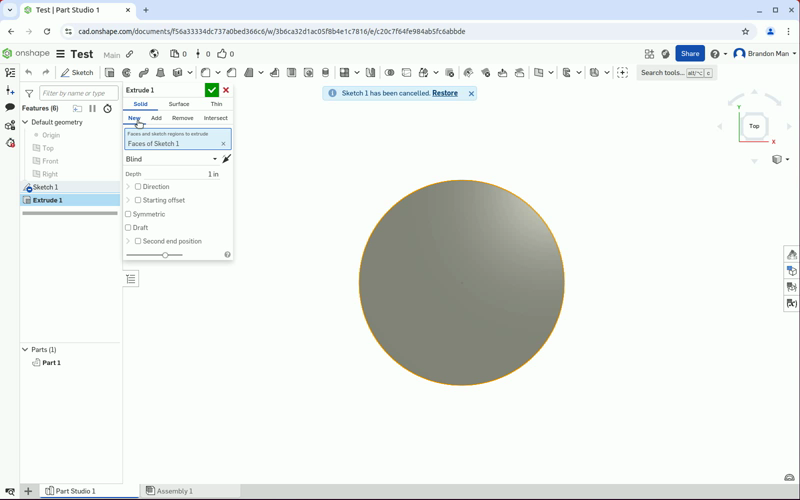
key(tab, 4)
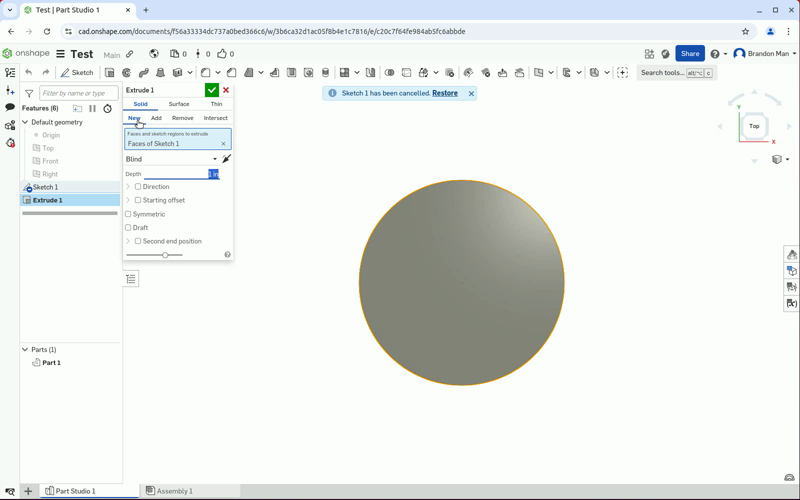
text(18.535)
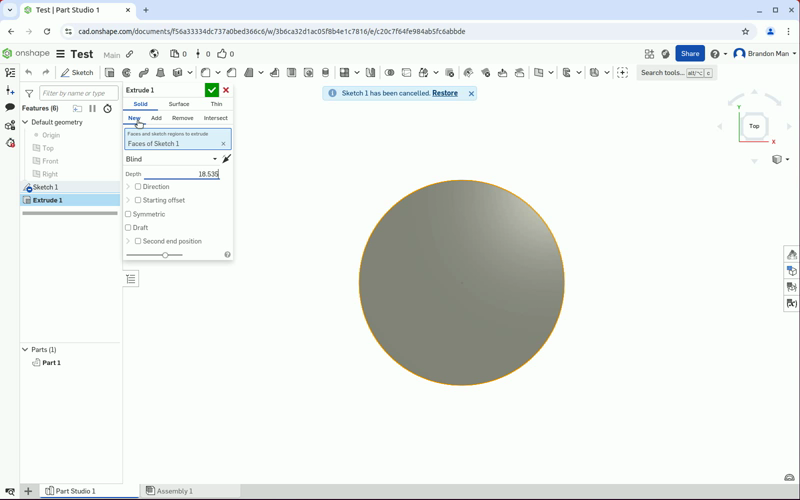
key(enter)
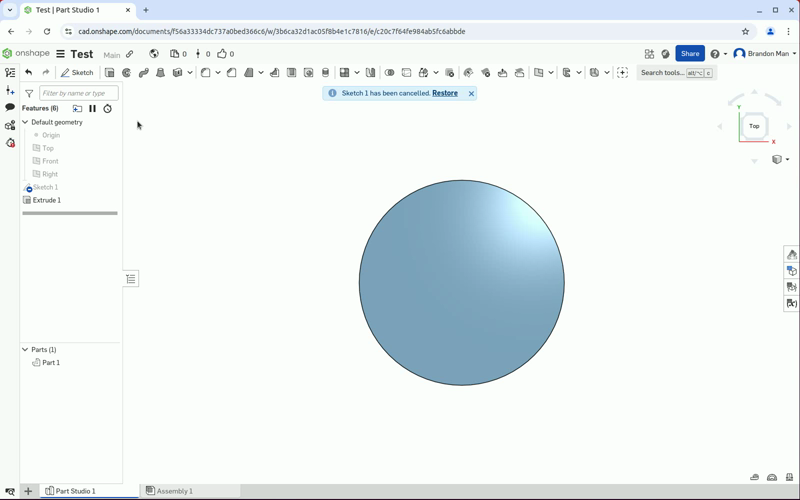
key(shift+h)
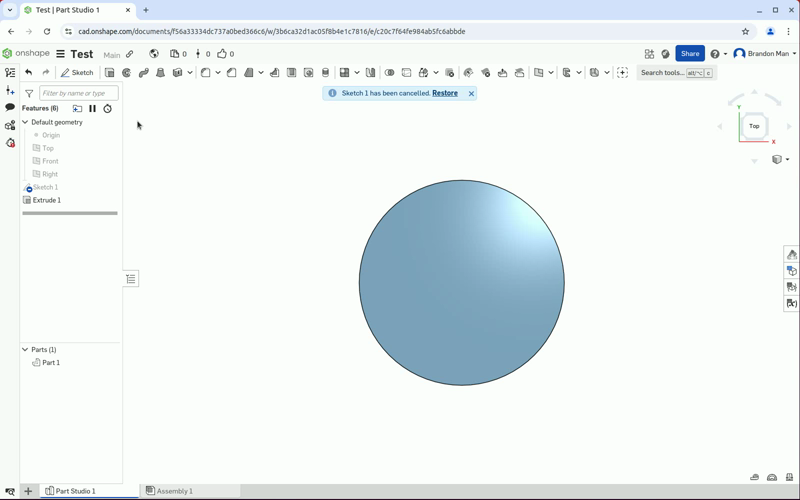
key(shift+h)
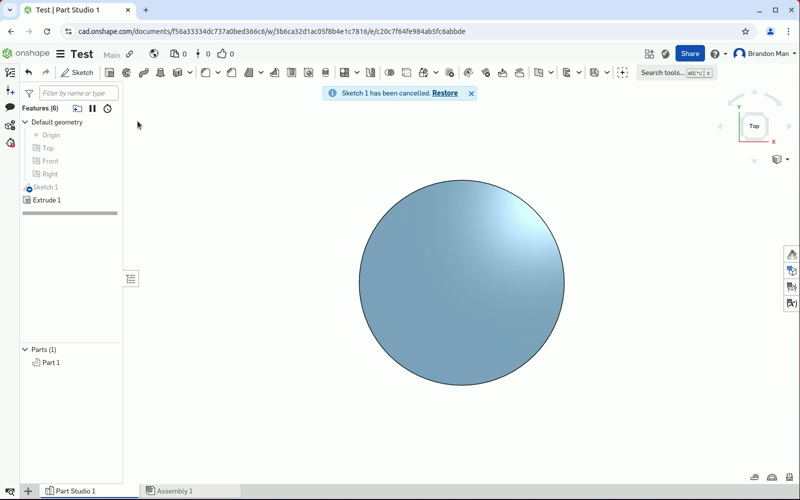
mouse_move(73, 189)
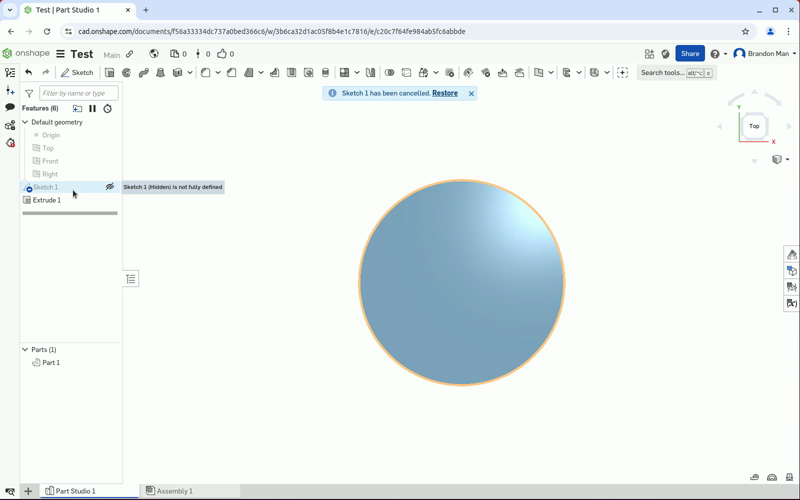
click(73, 189)
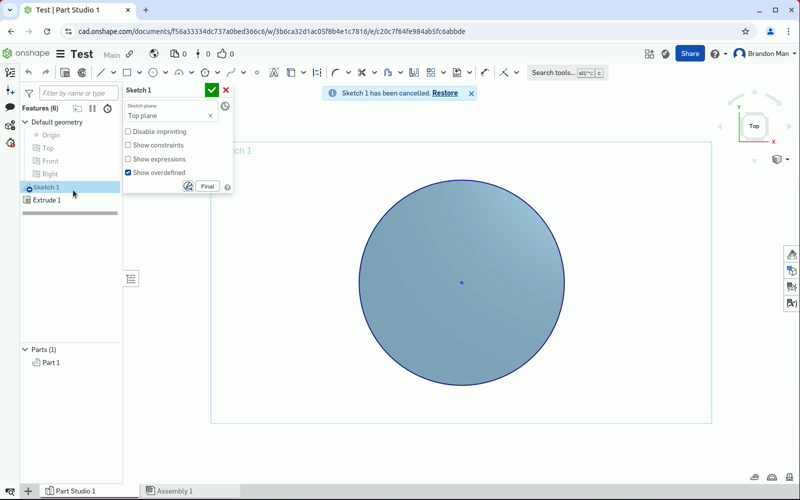
mouse_move(229, 92)
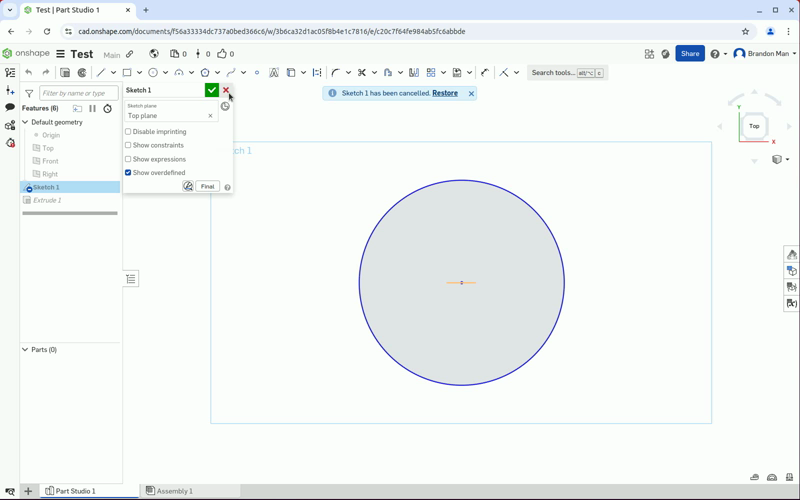
click(229, 92)
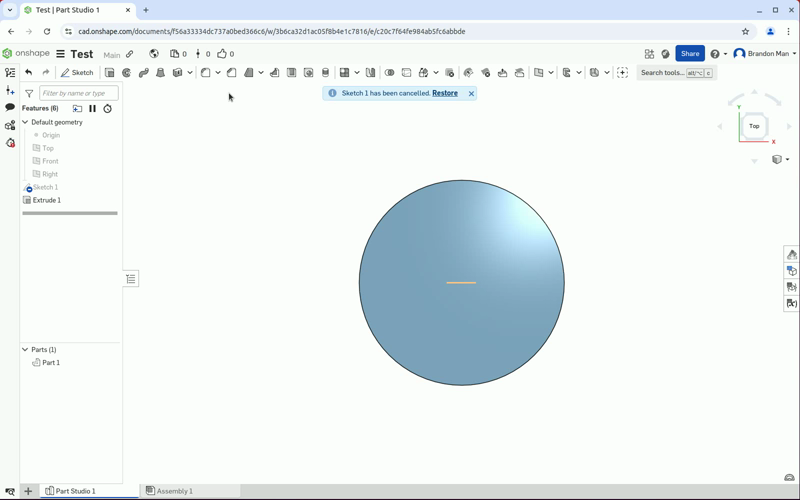
mouse_move(541, 75)
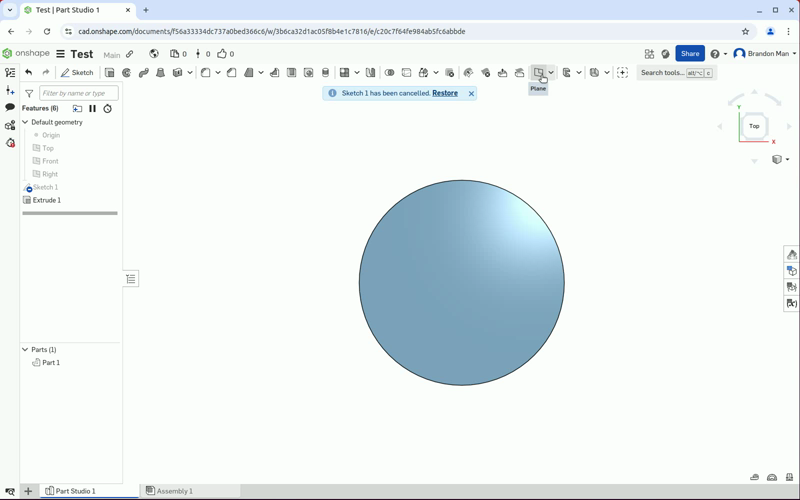
click(541, 75)
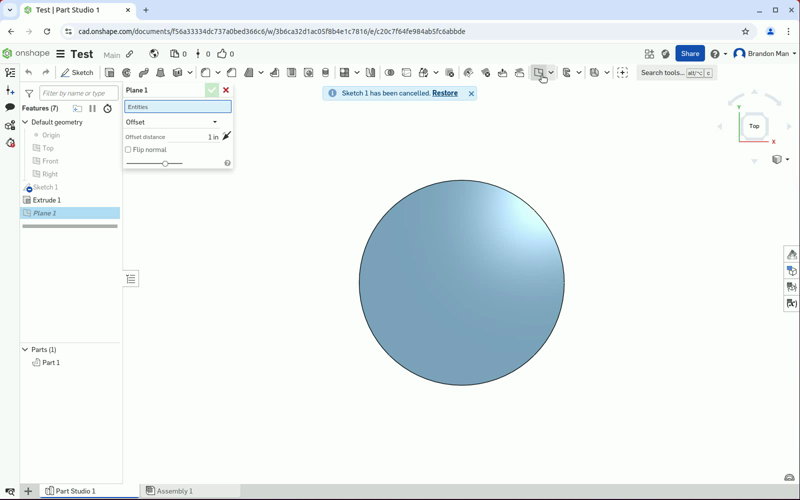
mouse_move(73, 150)
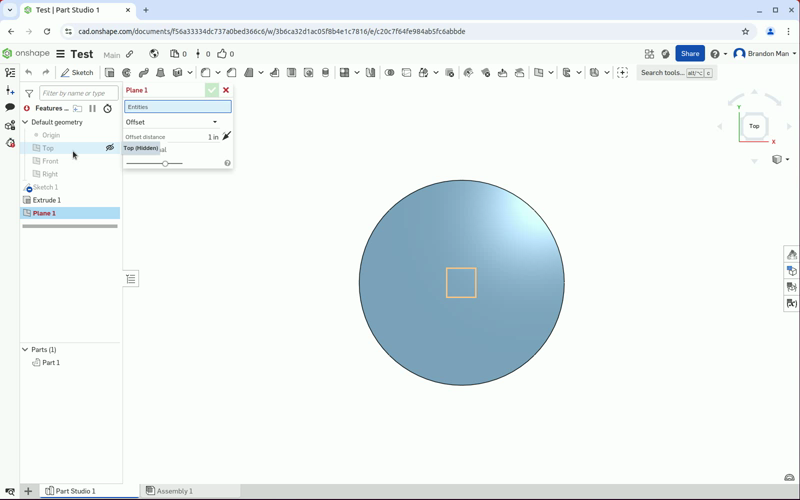
click(73, 150)
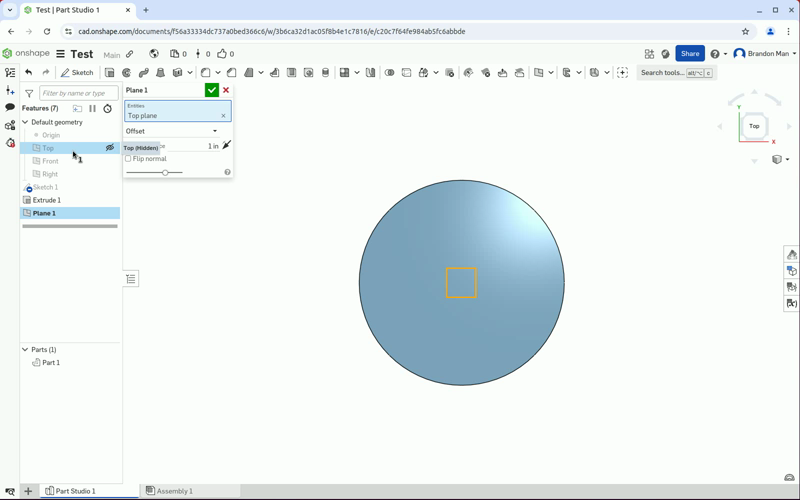
key(tab, 2)
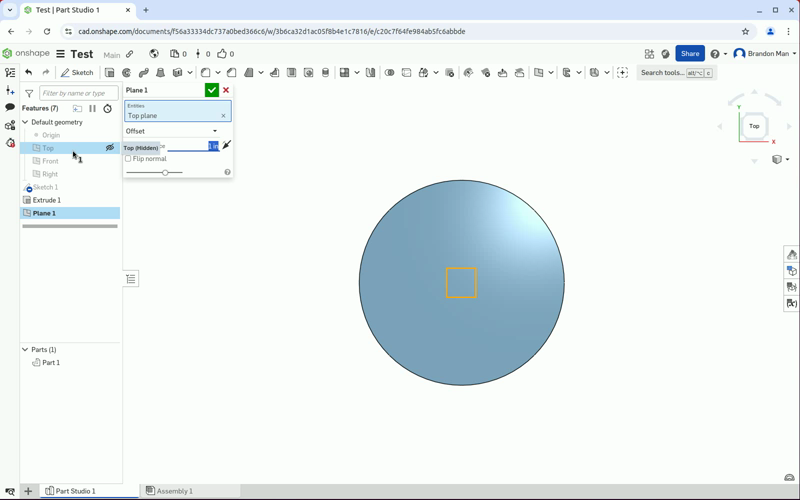
text(18.548)
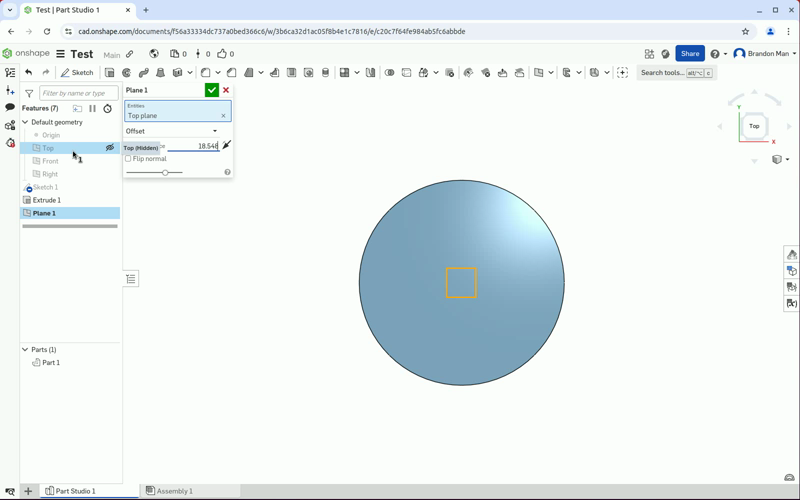
key(enter, 2)
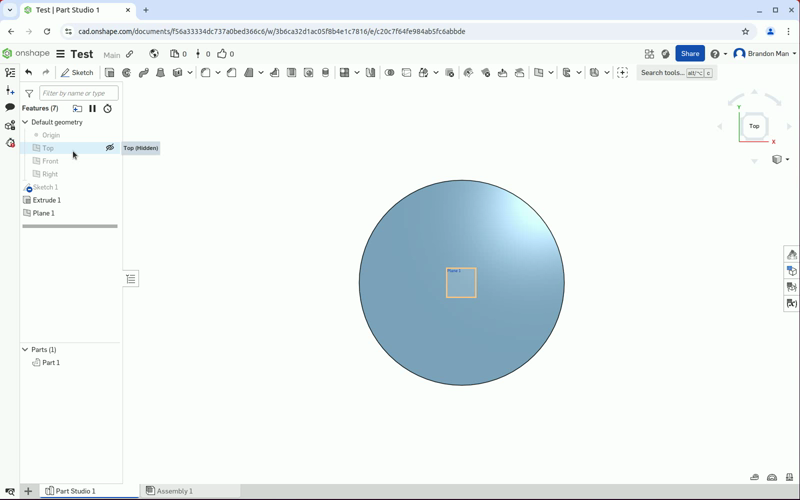
key(shift+s)
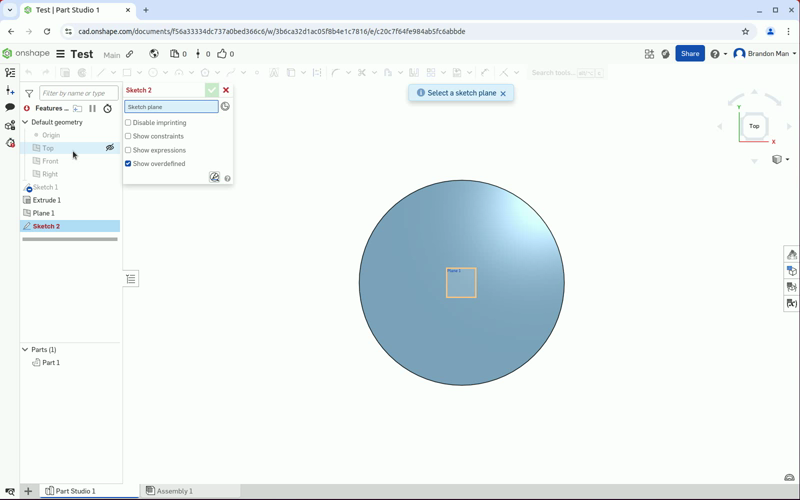
mouse_move(73, 215)
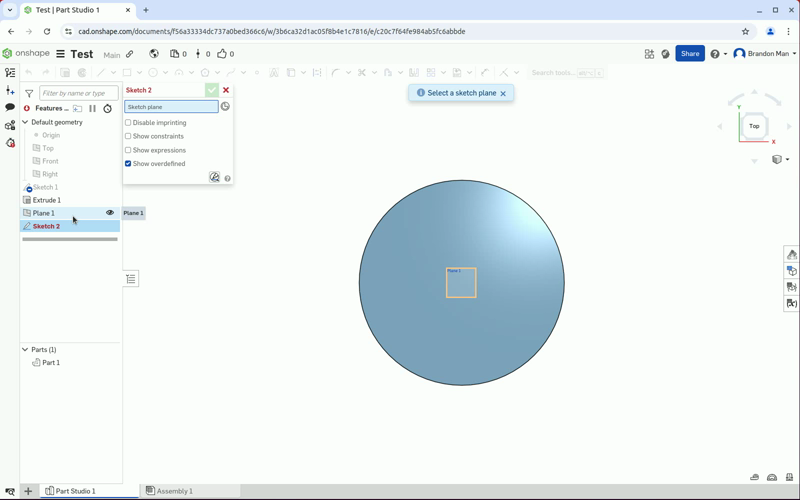
click(73, 215)
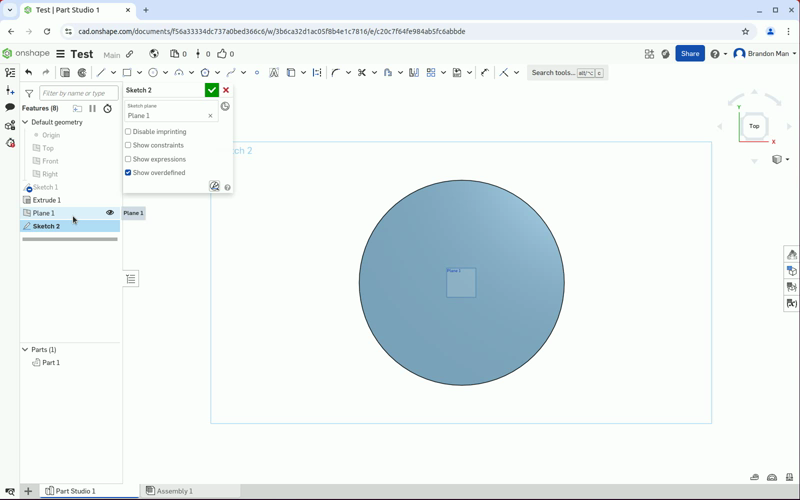
mouse_move(73, 352)
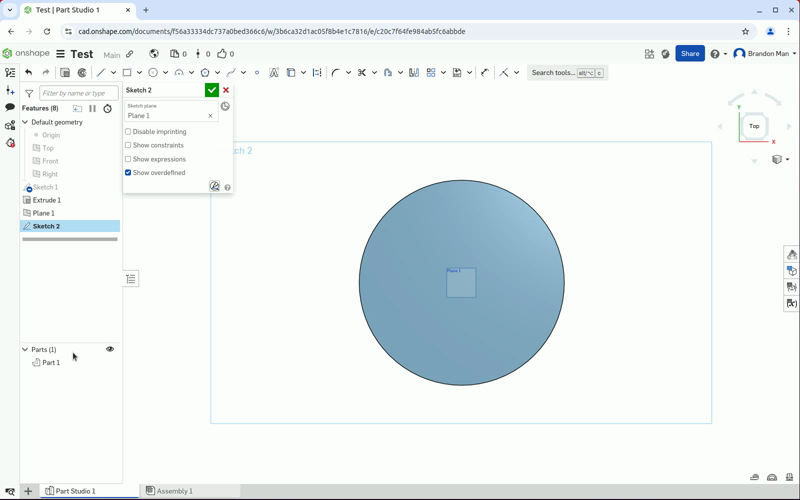
key(y)
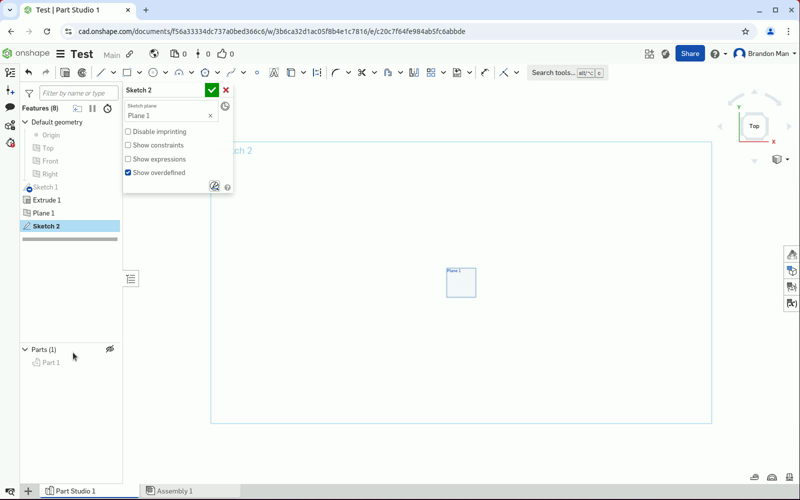
key(c)
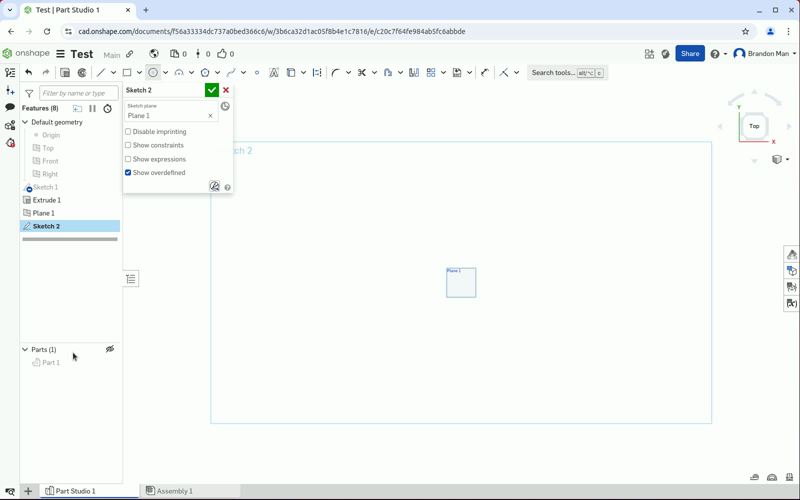
key_down(shift)
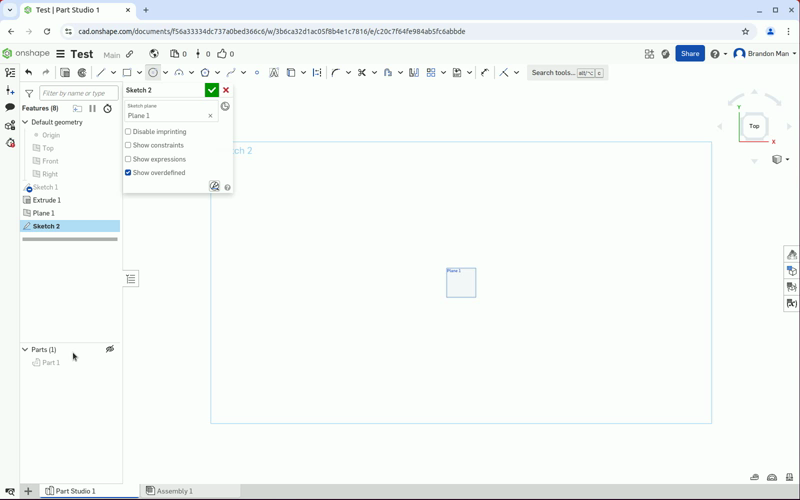
mouse_move(461, 282)
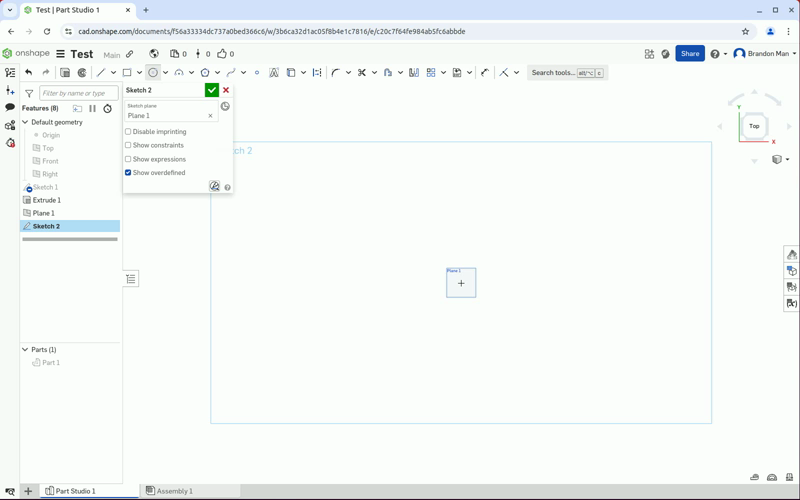
click(461, 282)
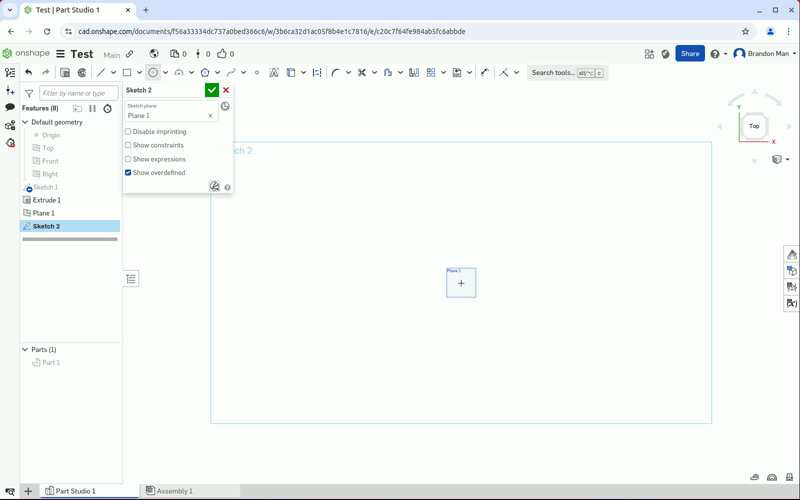
key_up(shift)
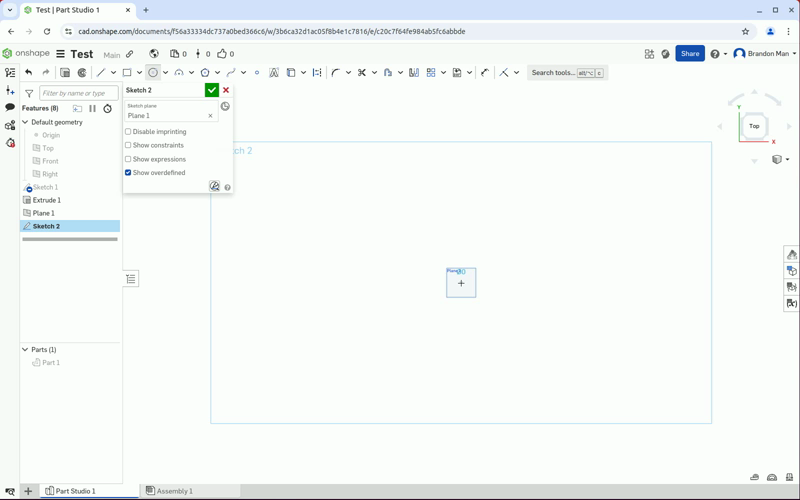
mouse_move(559, 282)
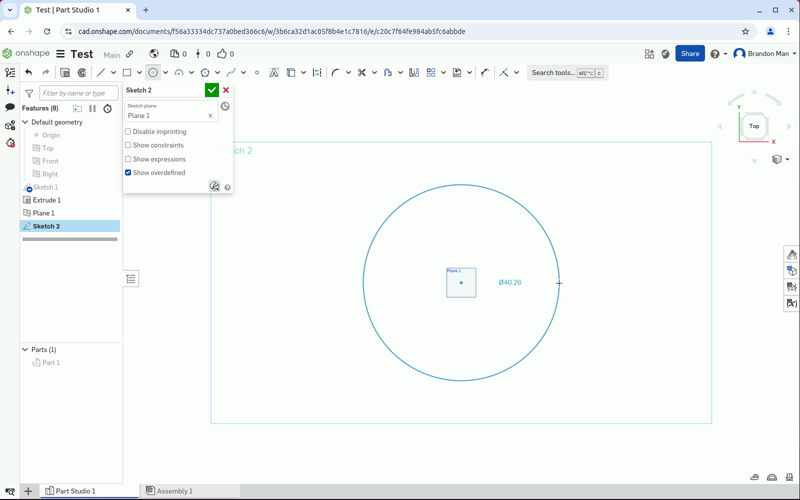
click(559, 282)
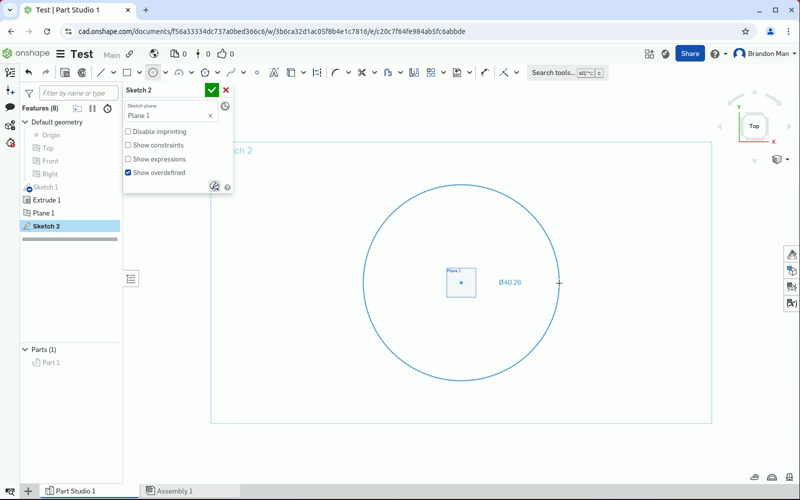
key(esc)
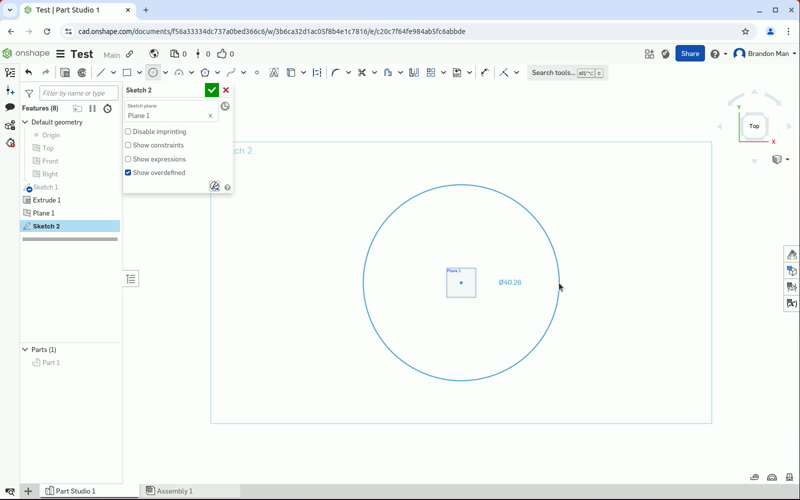
mouse_move(468, 339)
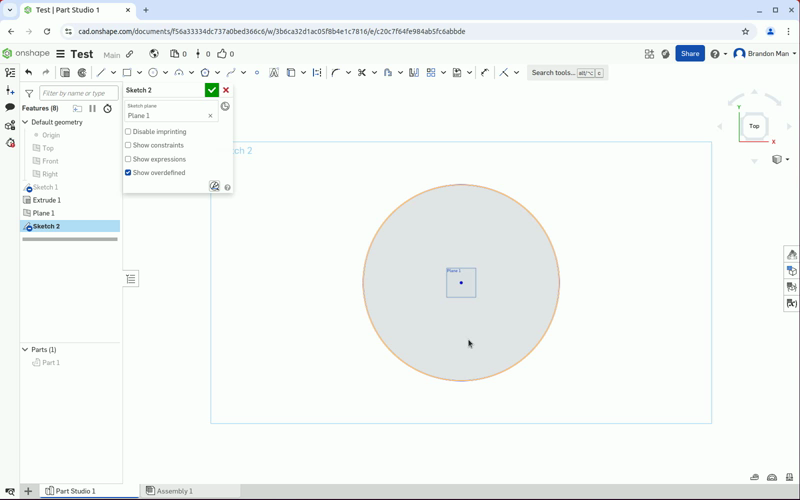
click(468, 339)
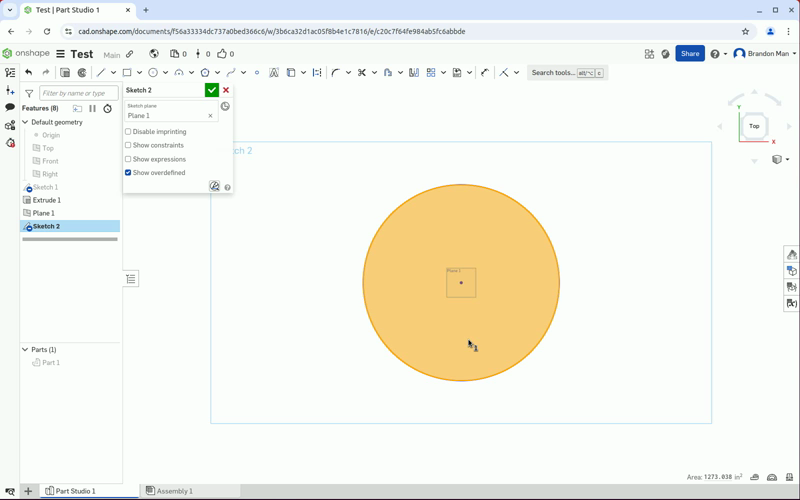
mouse_move(73, 352)
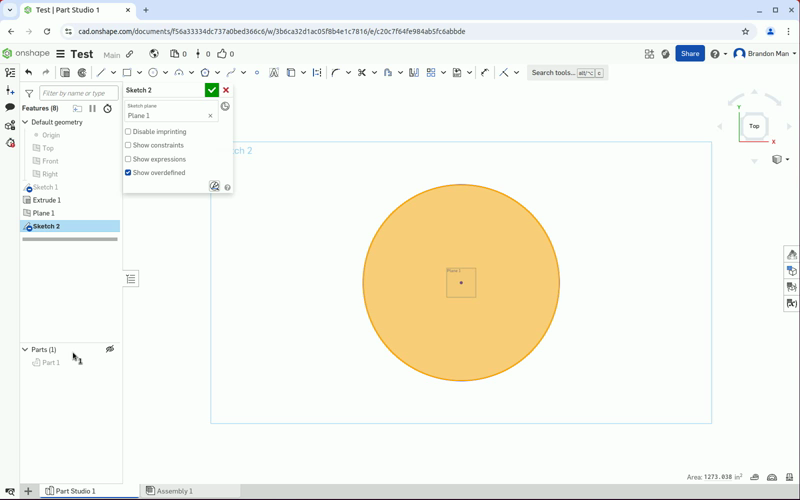
key(shift+y)
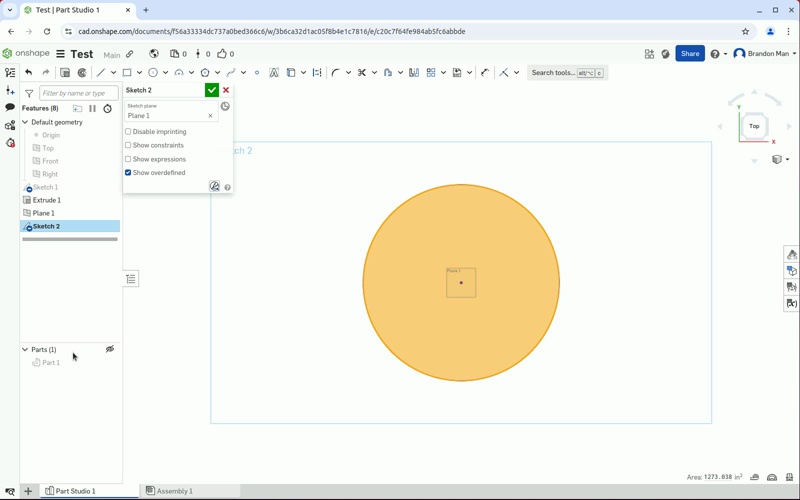
key(shift+e)
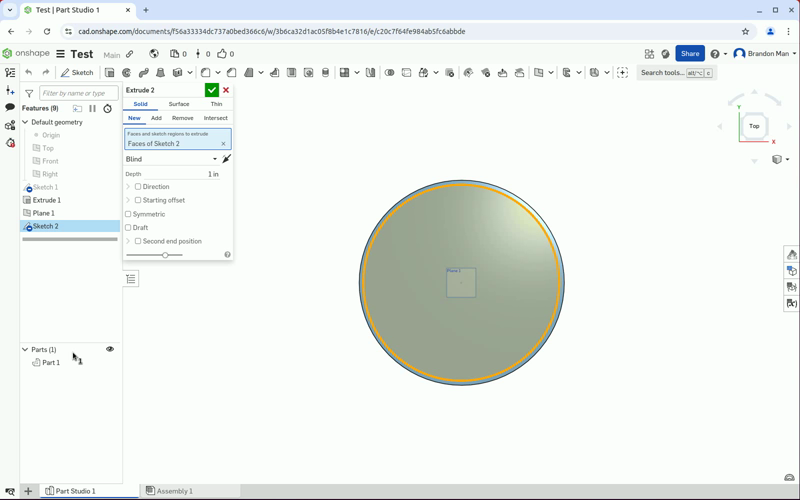
mouse_move(143, 106)
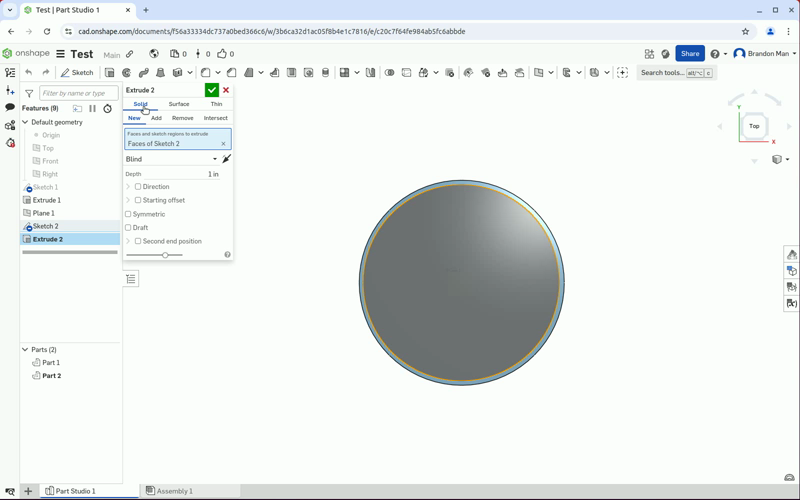
click(143, 106)
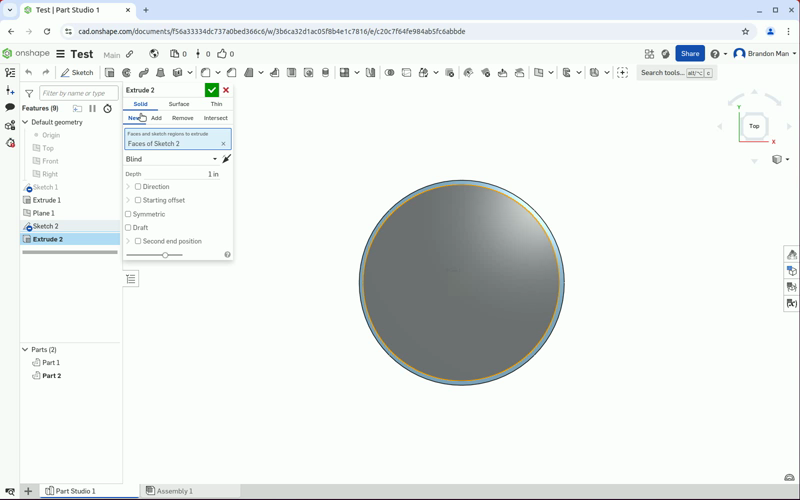
mouse_move(137, 120)
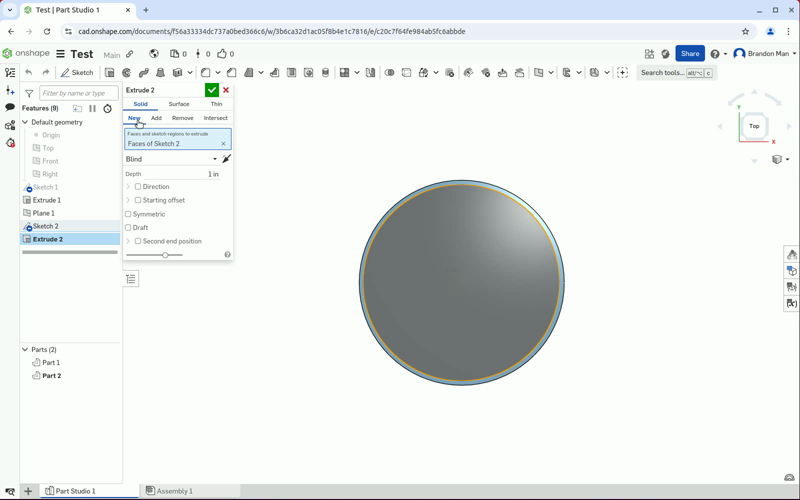
click(137, 120)
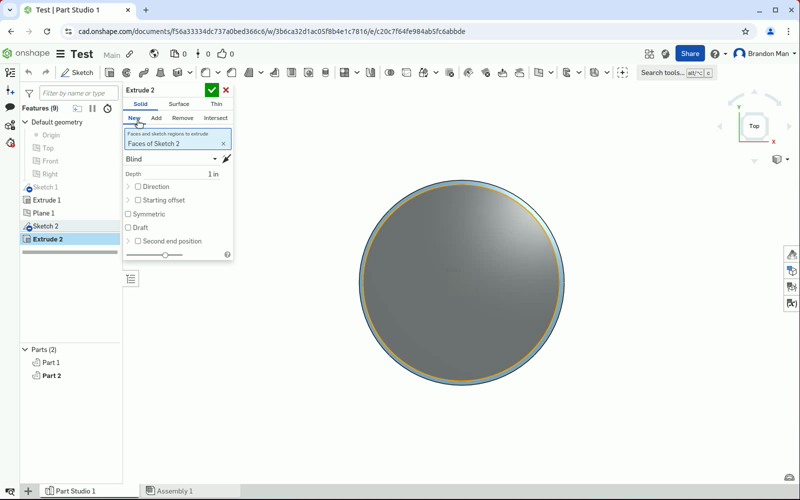
key(tab, 4)
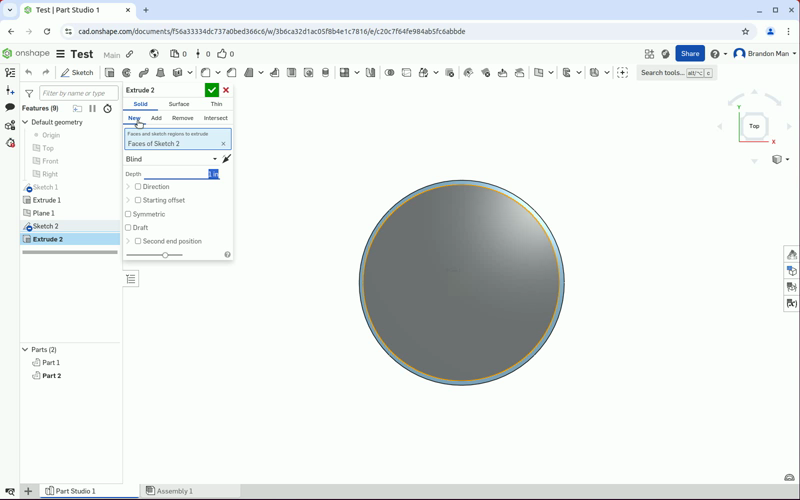
text(4.574)
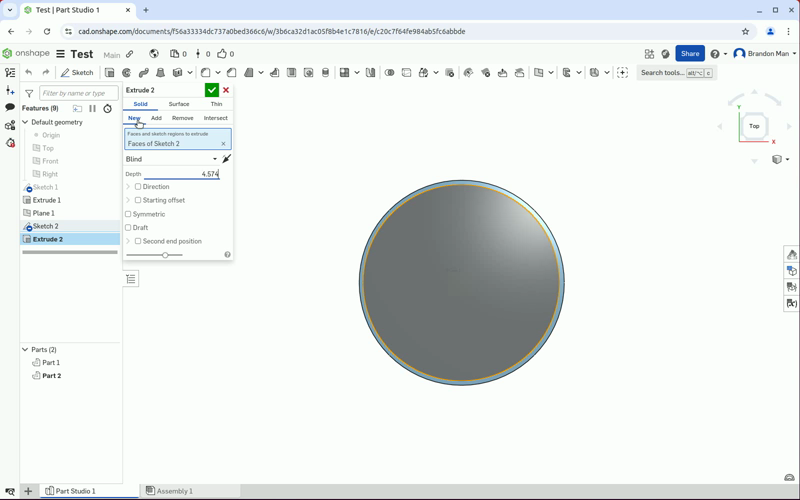
key(enter)
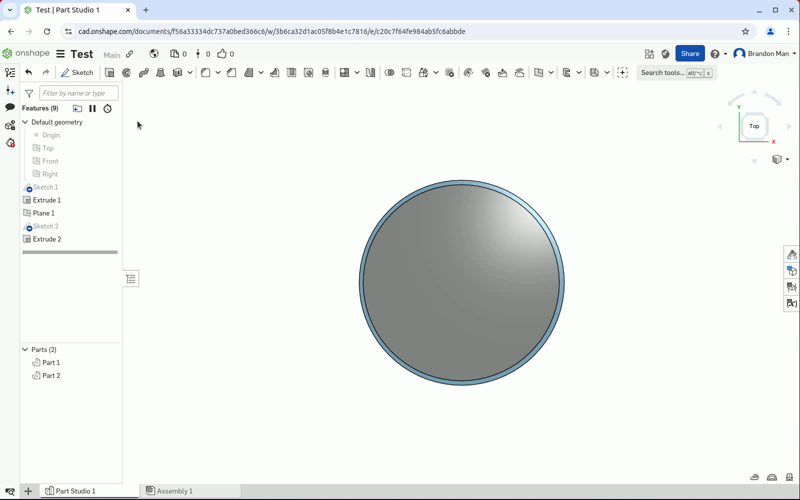
key(shift+h)
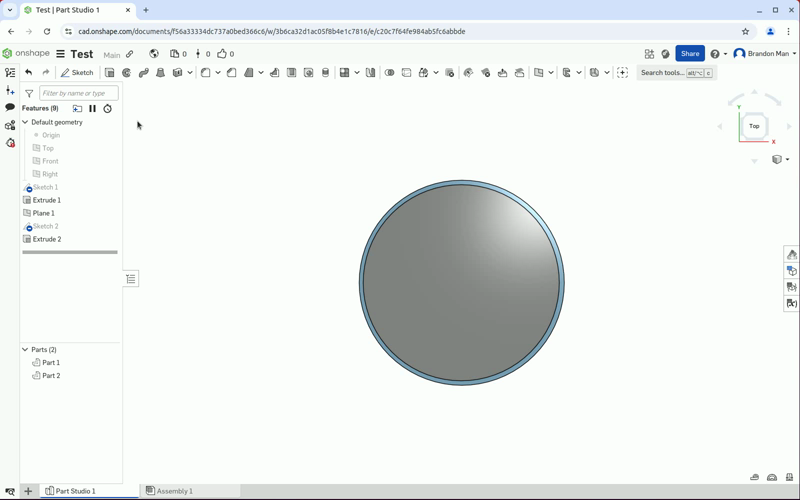
key(shift+h)
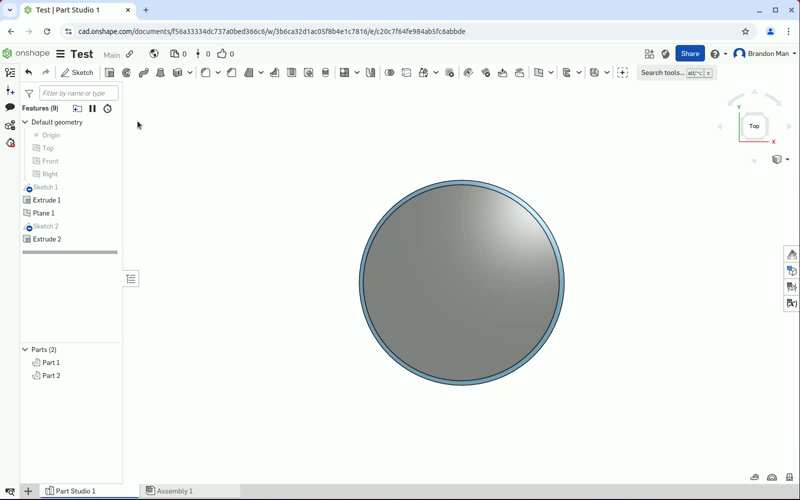
mouse_move(73, 189)
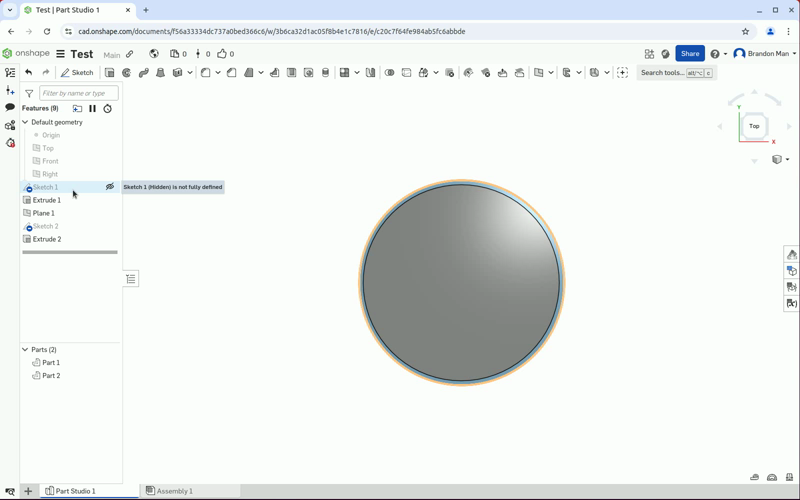
click(73, 189)
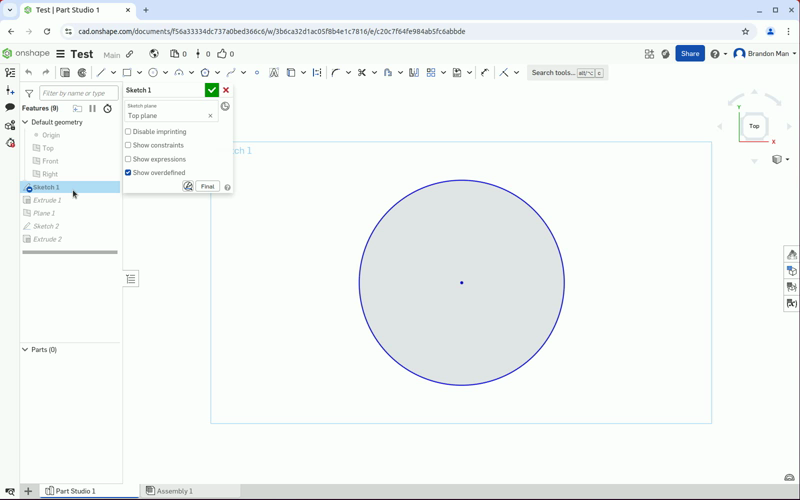
mouse_move(229, 92)
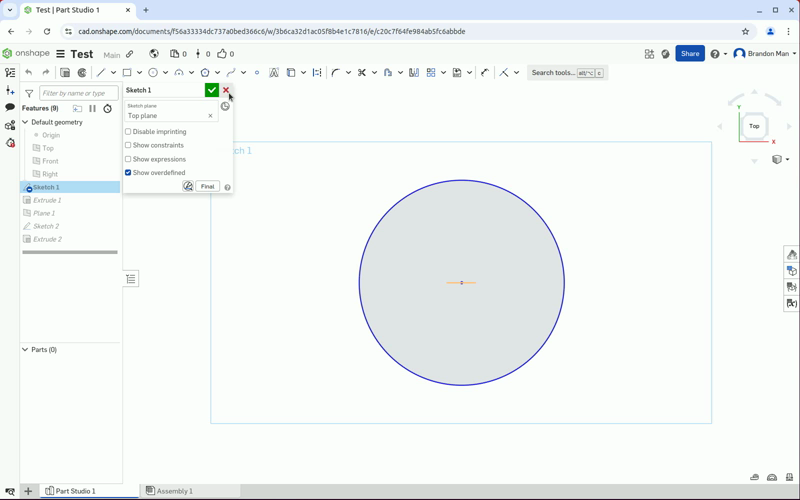
click(229, 92)
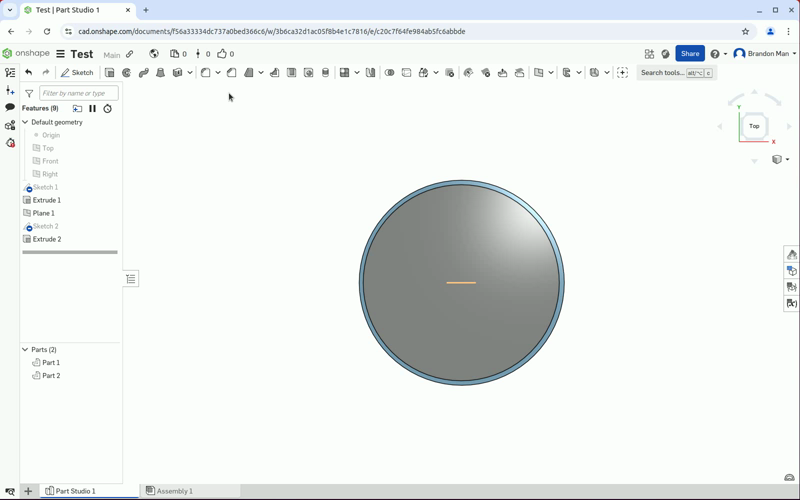
mouse_move(541, 75)
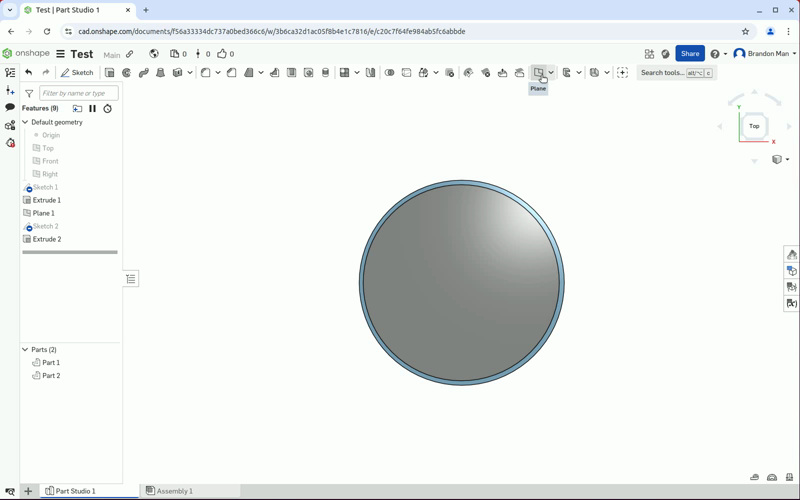
click(541, 75)
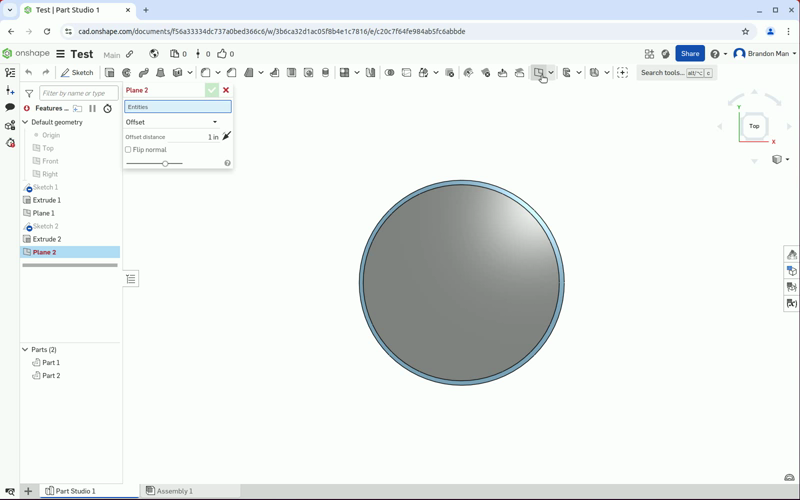
mouse_move(73, 150)
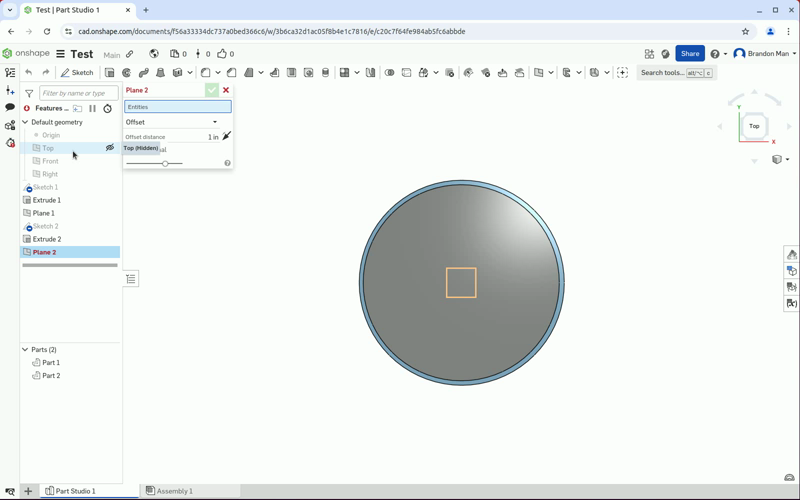
click(73, 150)
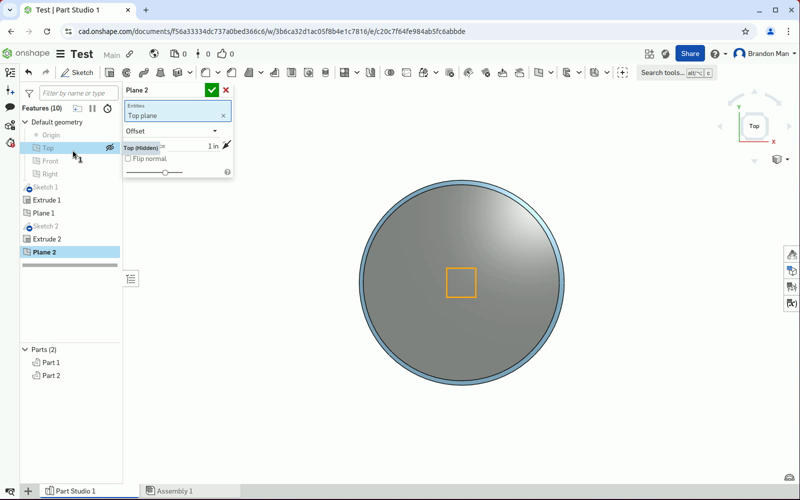
key(tab, 2)
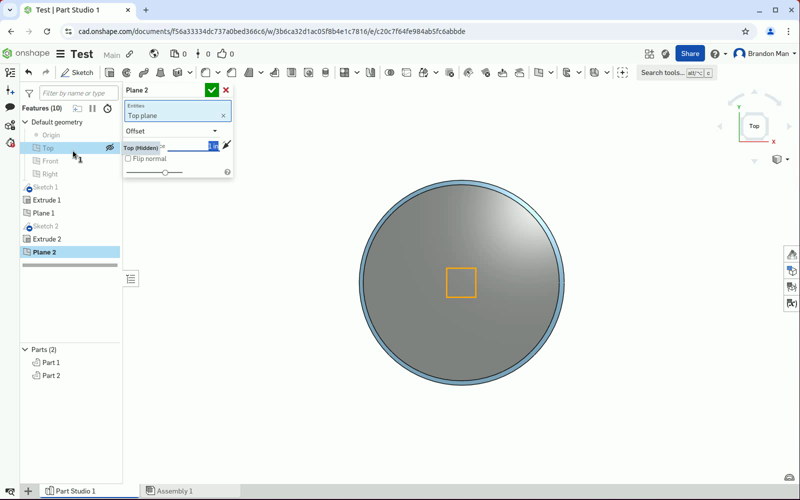
text(23.108)
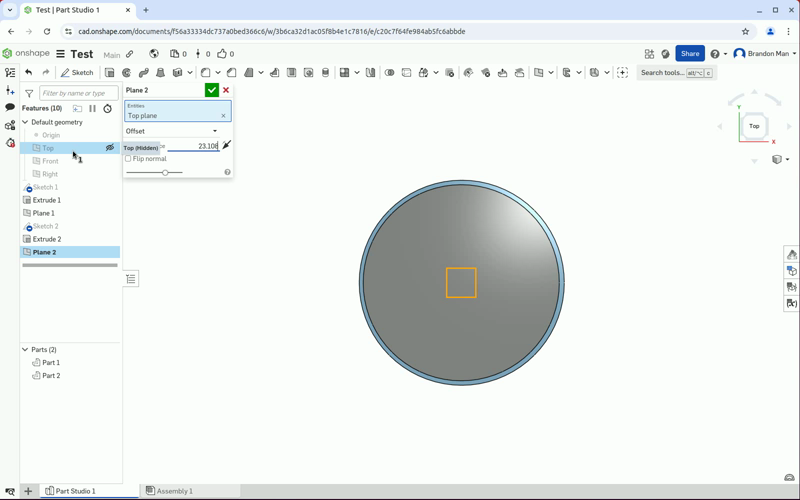
key(enter, 2)
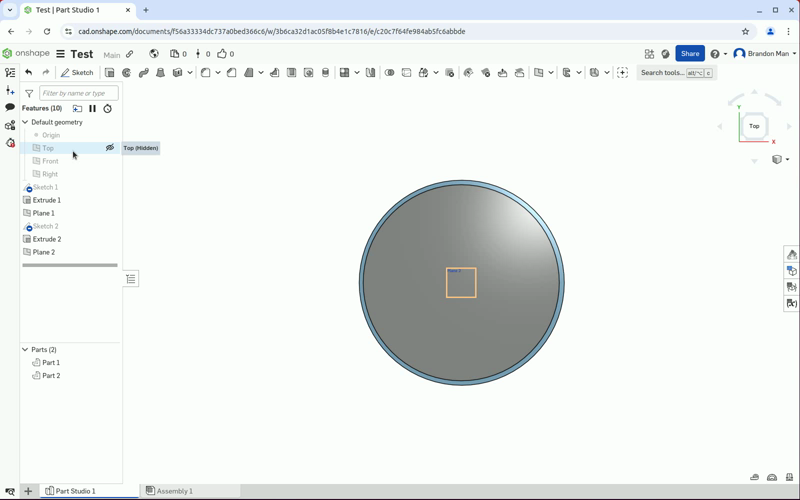
key(shift+s)
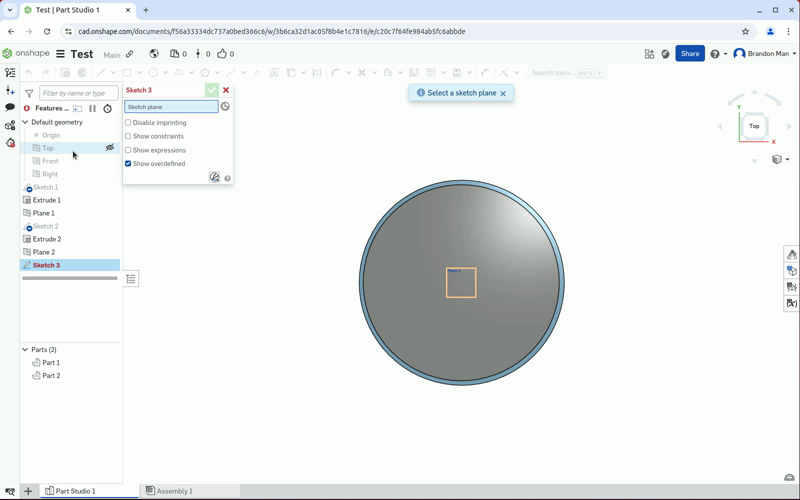
mouse_move(73, 254)
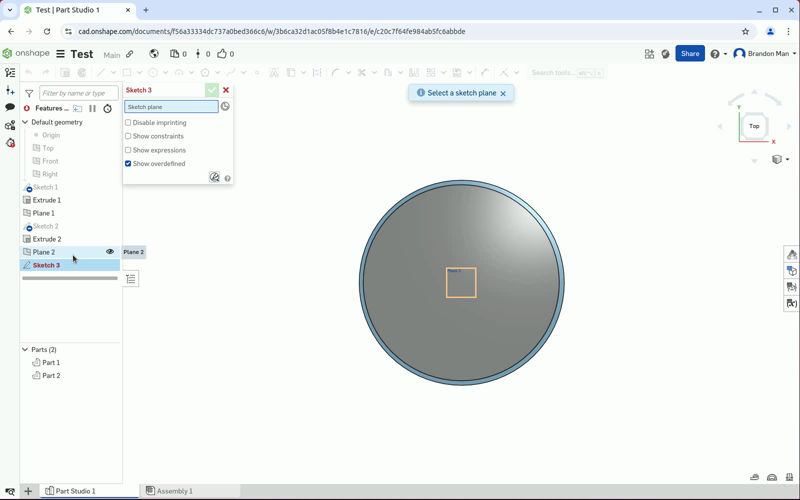
click(73, 254)
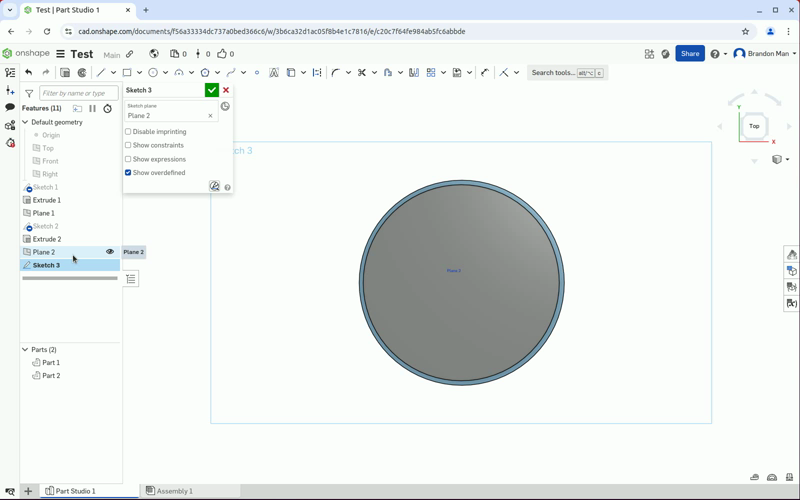
mouse_move(73, 352)
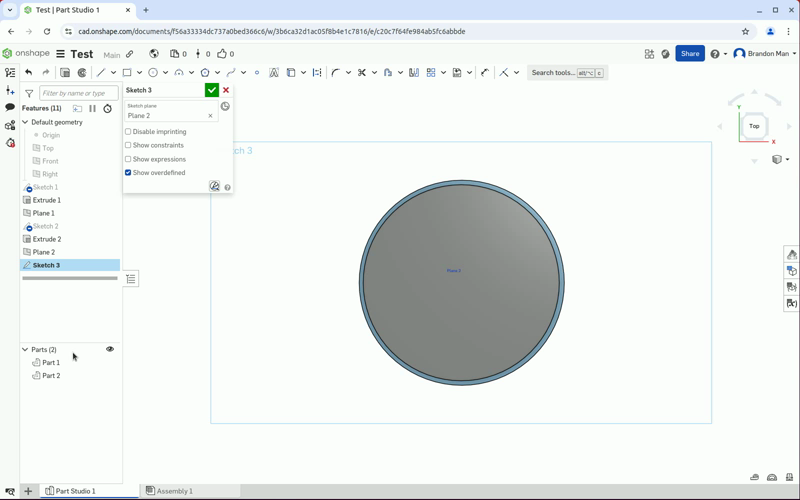
key(y)
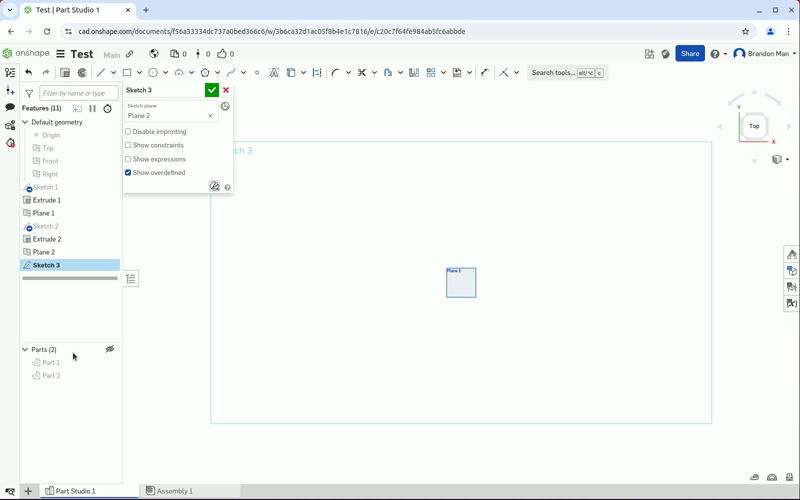
key(c)
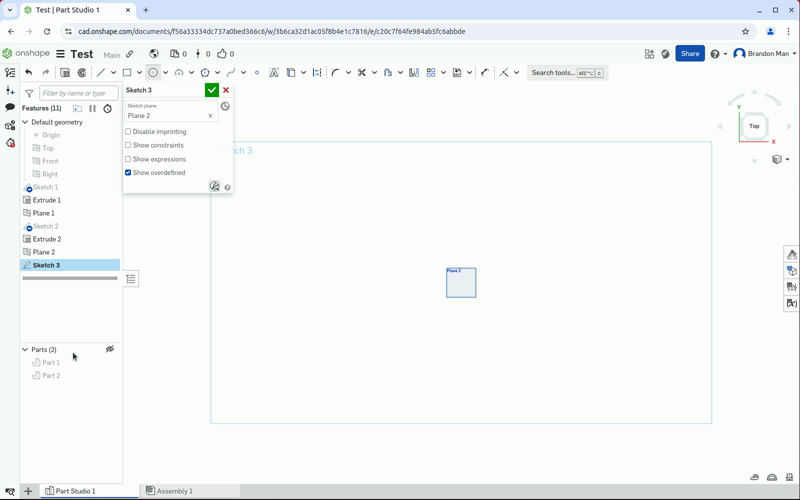
key_down(shift)
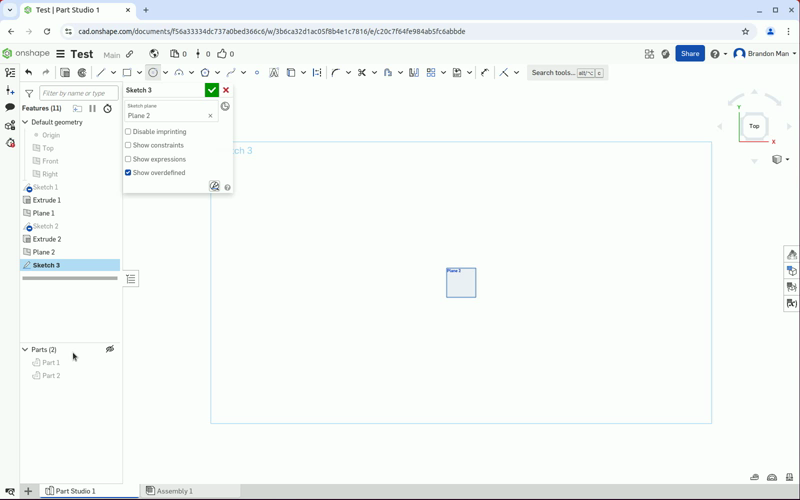
mouse_move(461, 282)
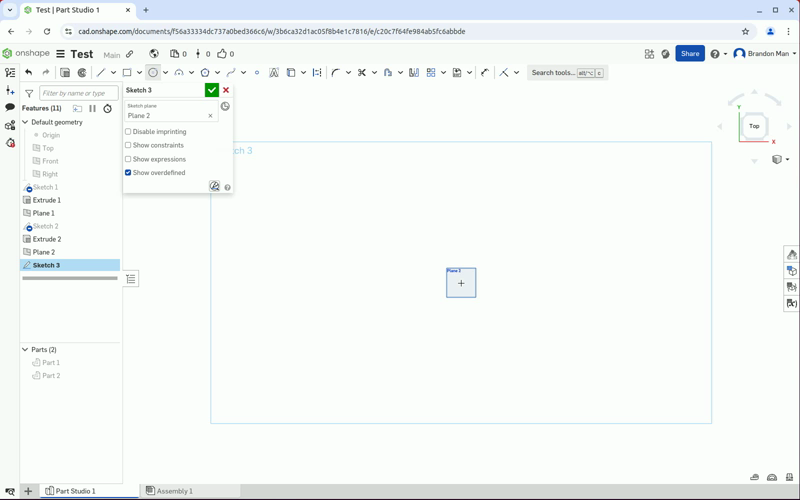
click(461, 282)
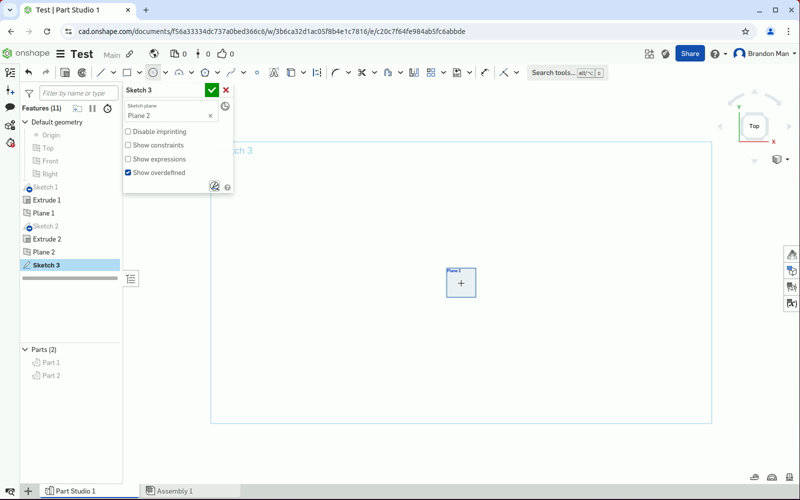
key_up(shift)
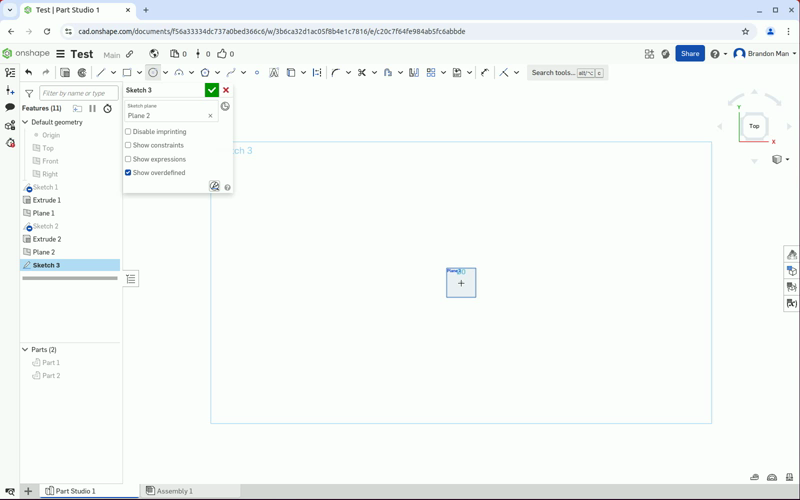
mouse_move(552, 282)
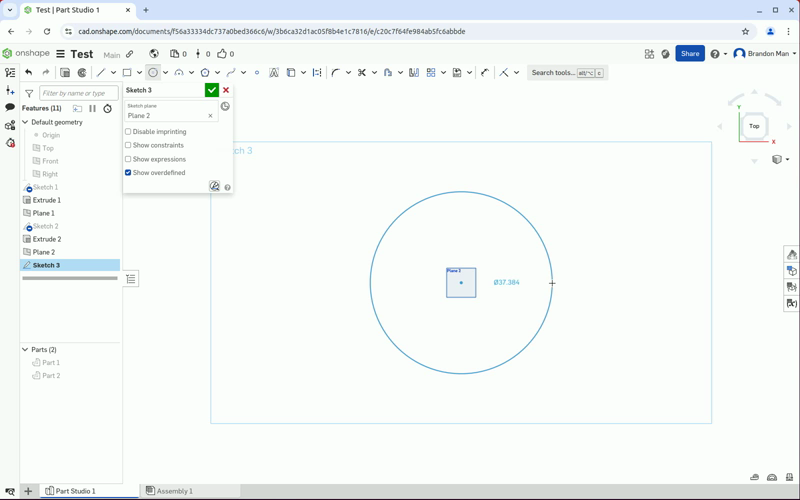
click(552, 282)
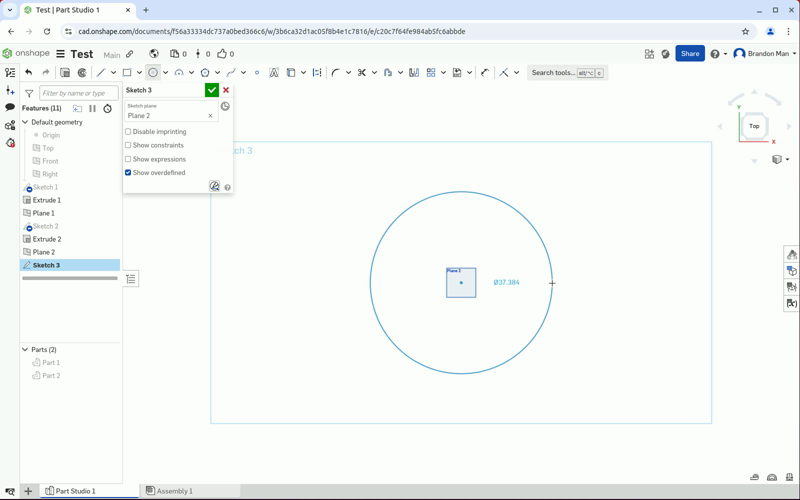
key(esc)
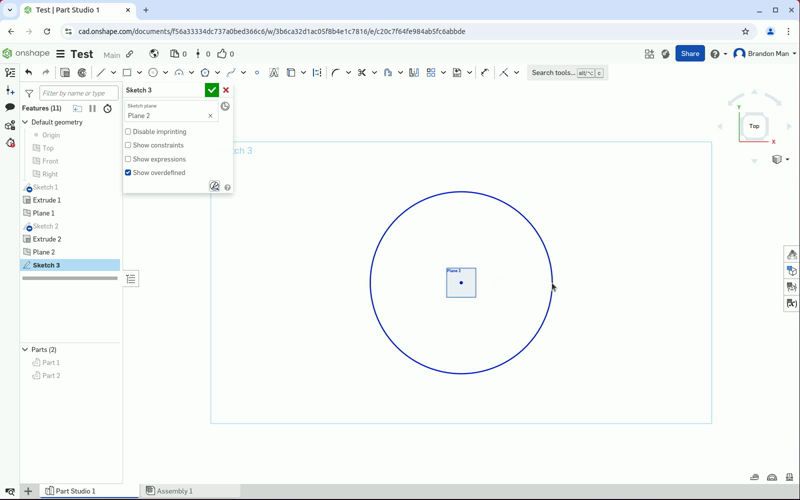
mouse_move(476, 239)
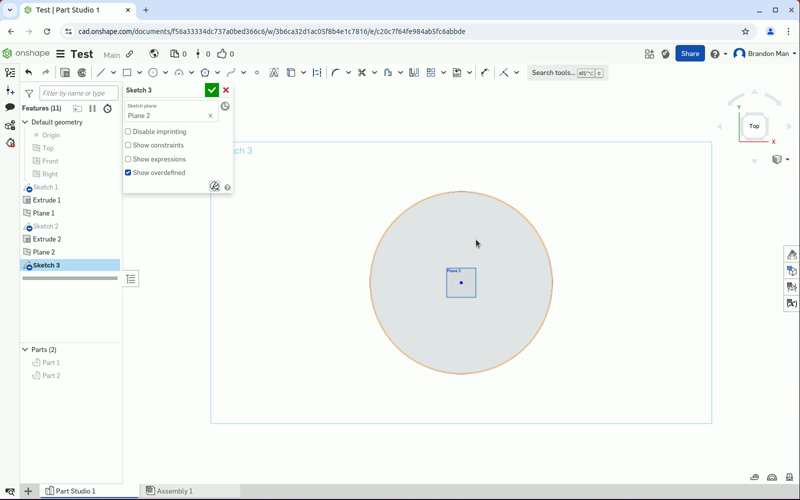
click(476, 239)
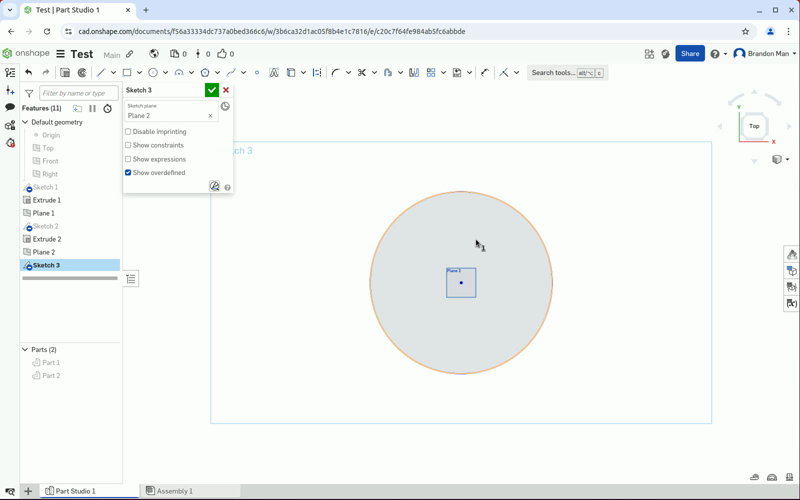
mouse_move(73, 352)
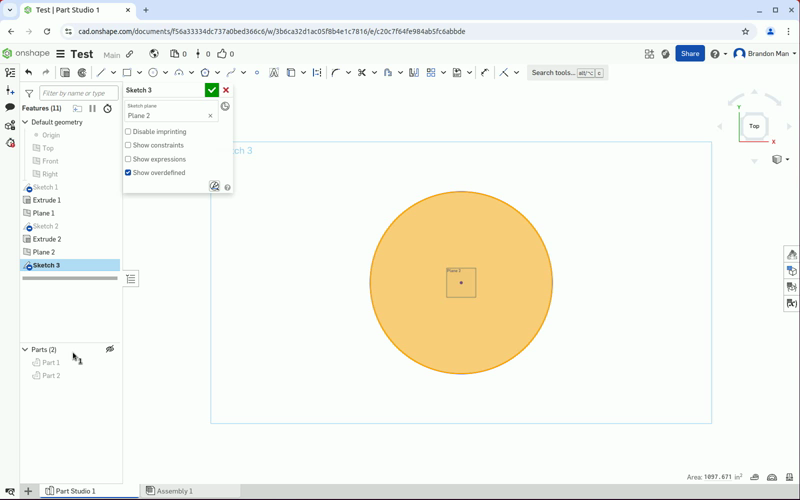
key(shift+y)
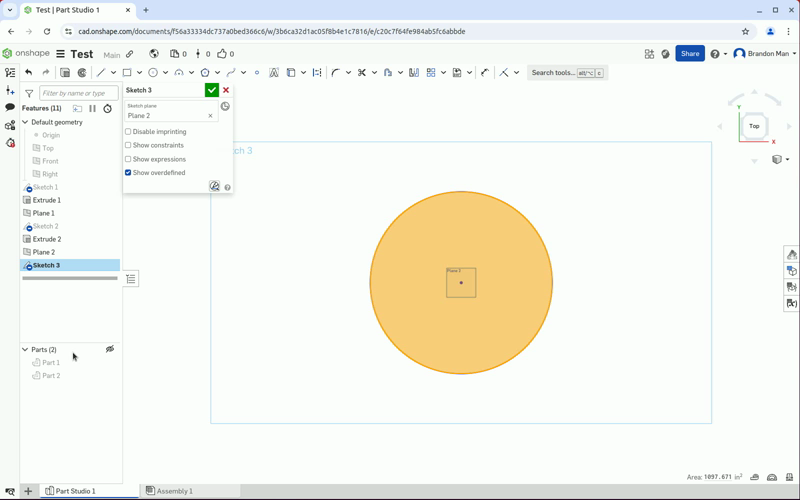
key(shift+e)
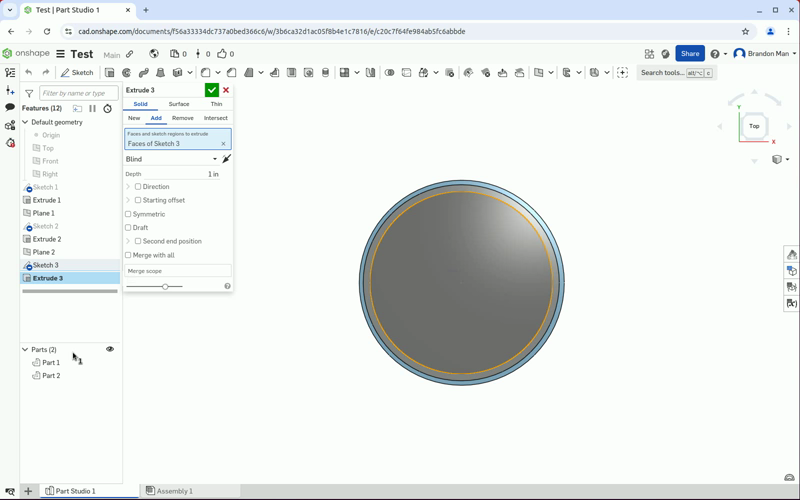
mouse_move(143, 106)
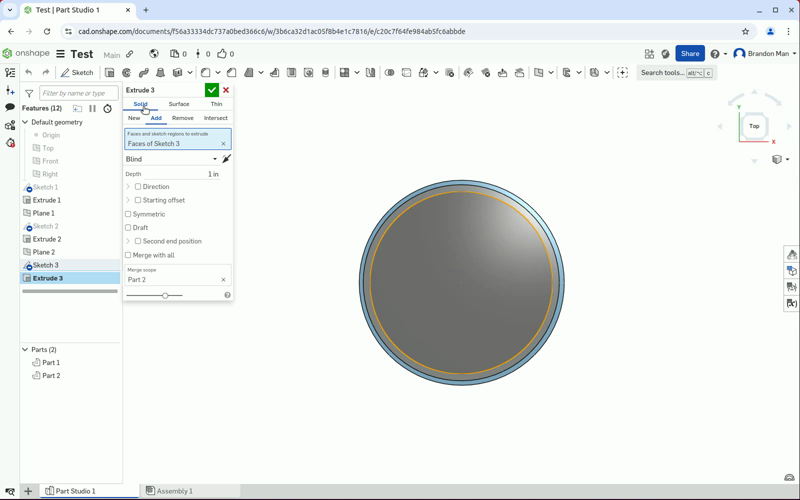
click(143, 106)
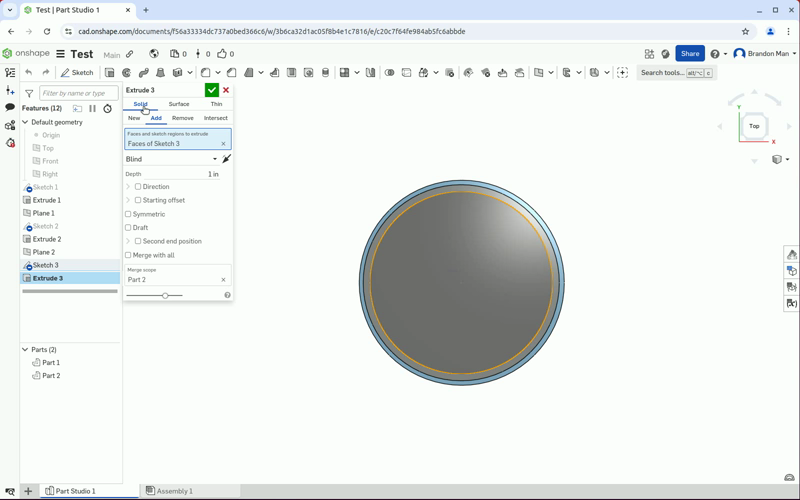
mouse_move(186, 120)
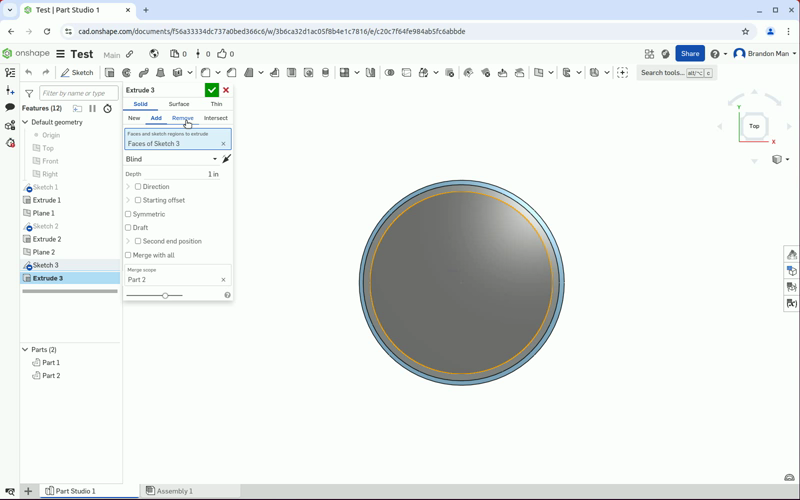
click(186, 120)
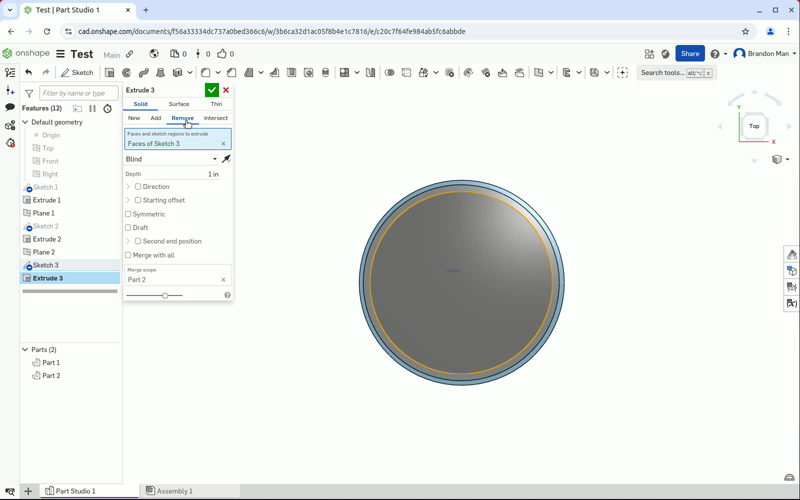
key(tab, 4)
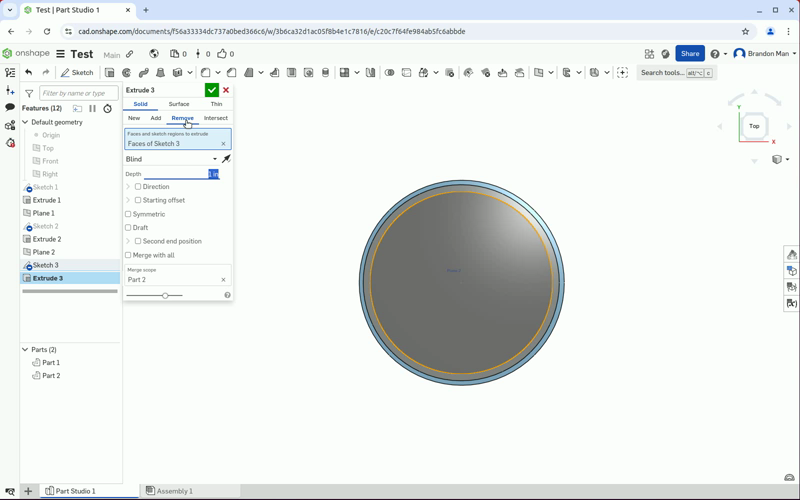
text(18.535)
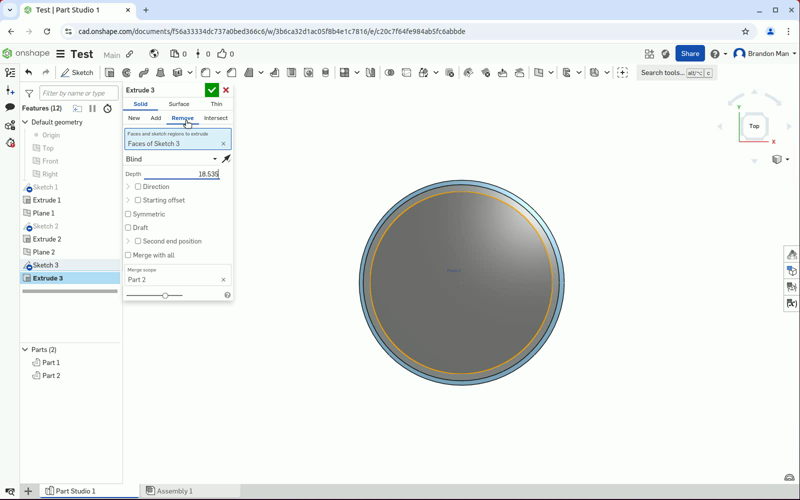
key(tab, 6)
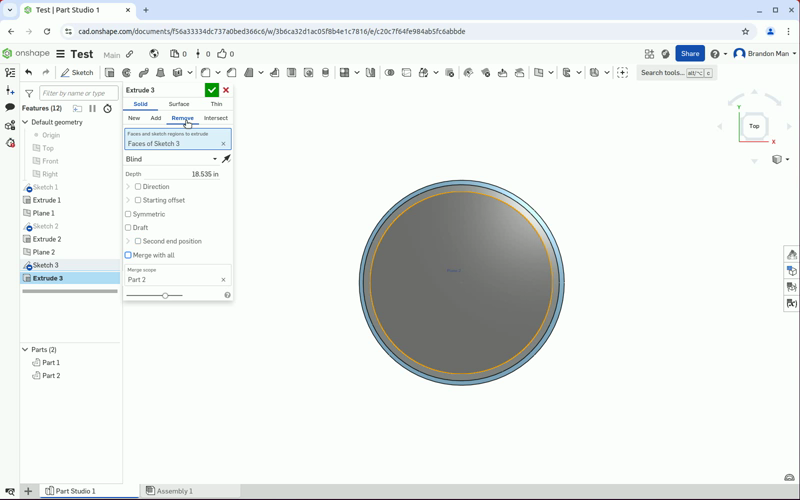
key(space)
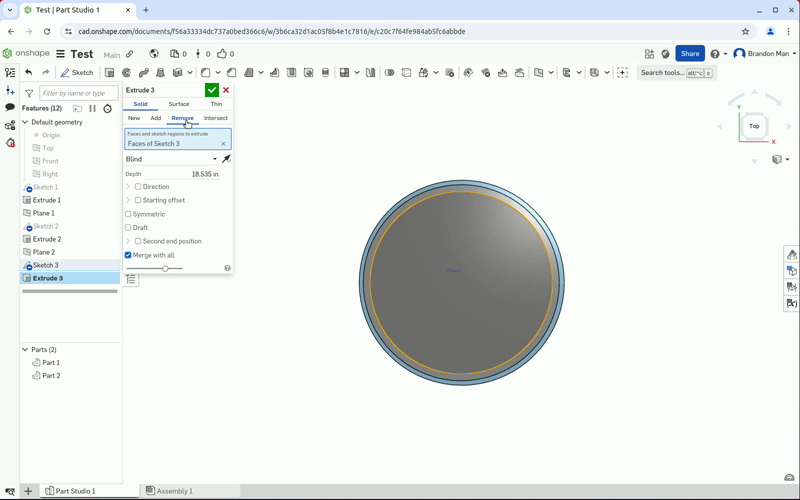
key(enter)
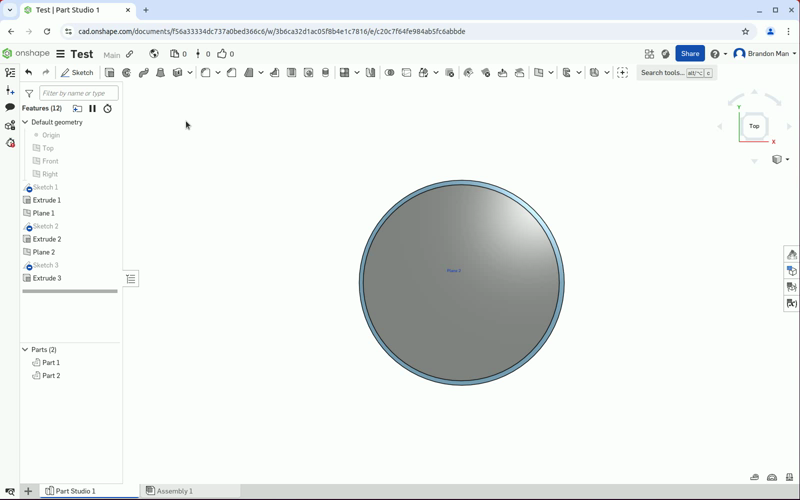
key(shift+h)
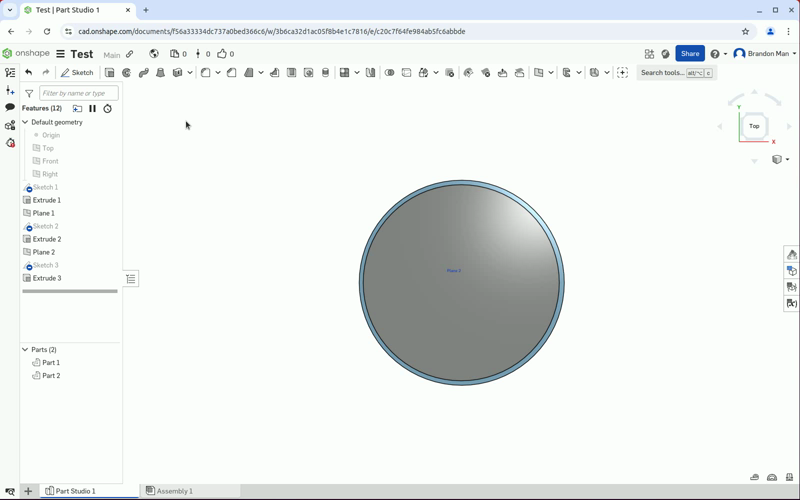
key(shift+h)
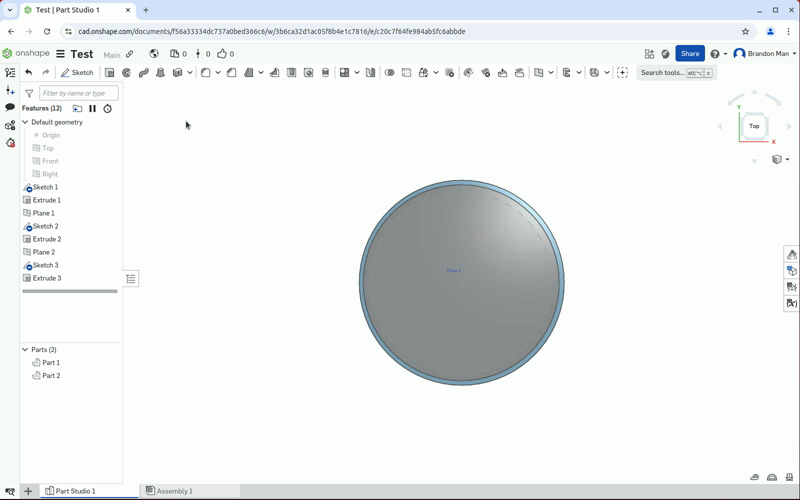
key(shift+7)
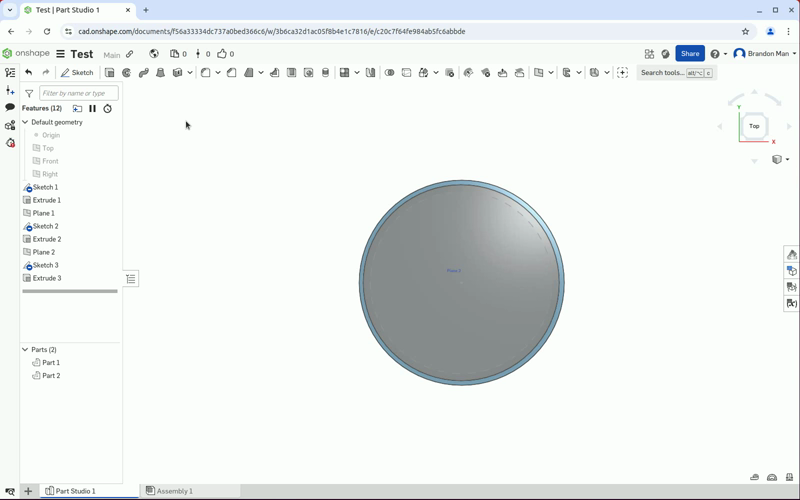
key(up, 3)
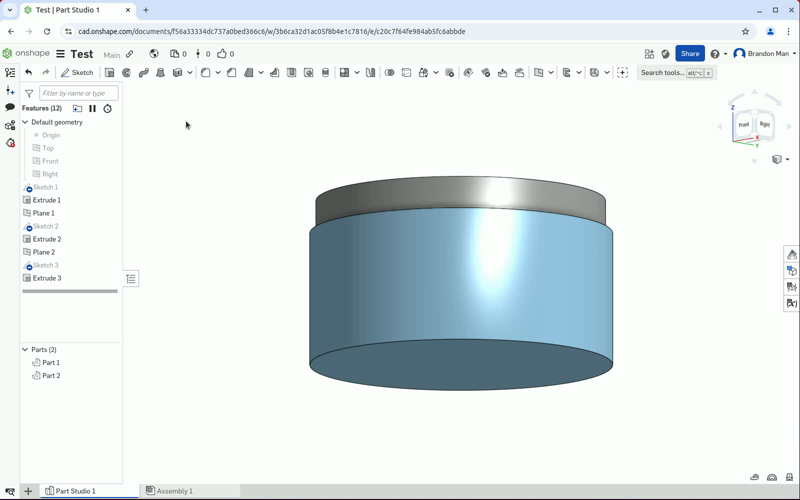
key(left, 3)
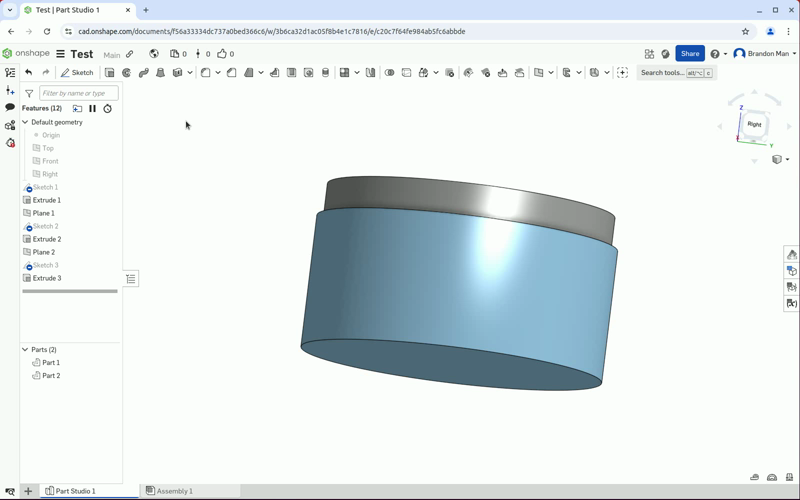
key(right, 3)
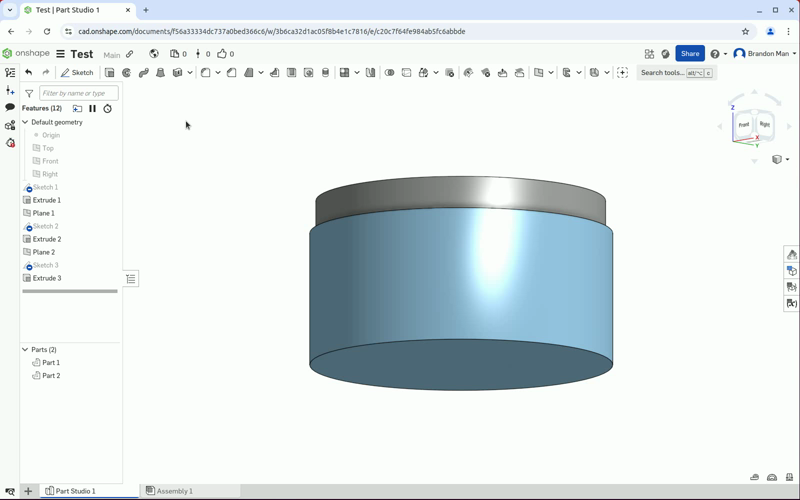
key(down, 3)
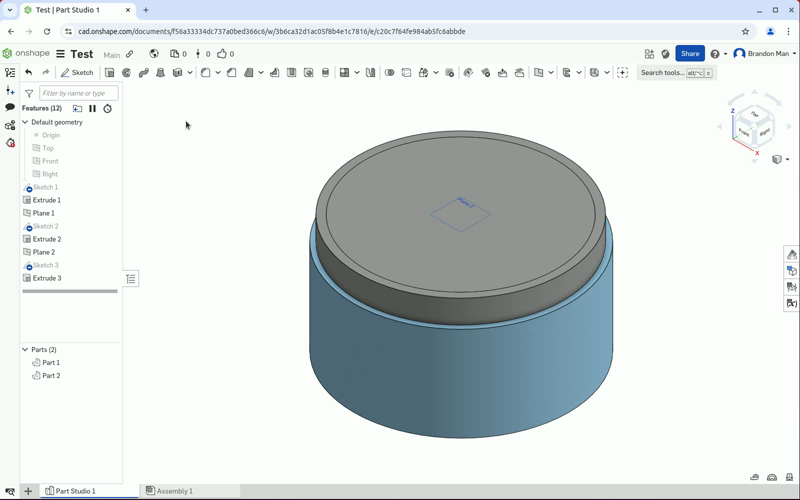
mouse_move(73, 189)
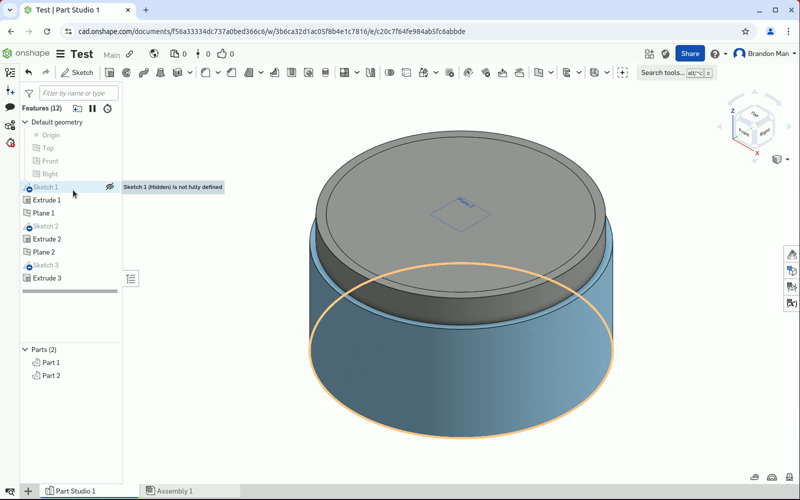
click(73, 189)